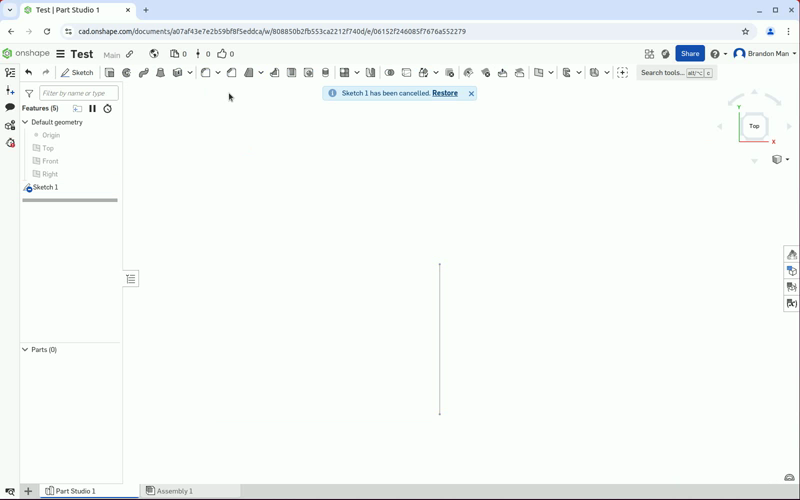
key(shift+h)
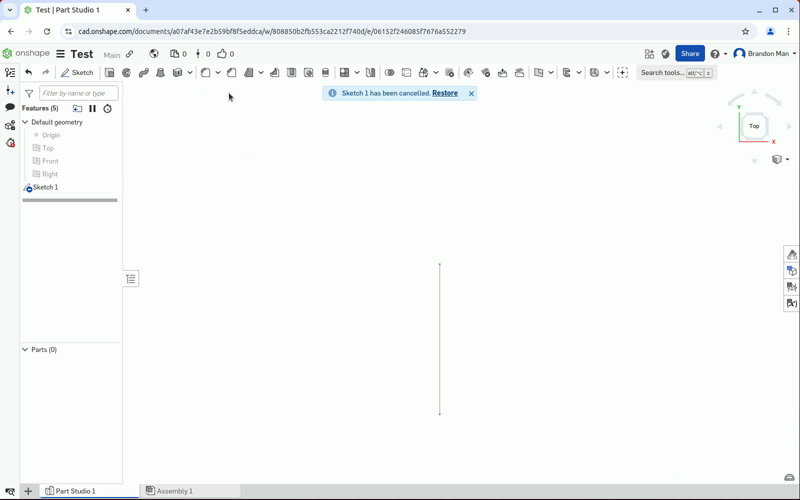
key(shift+s)
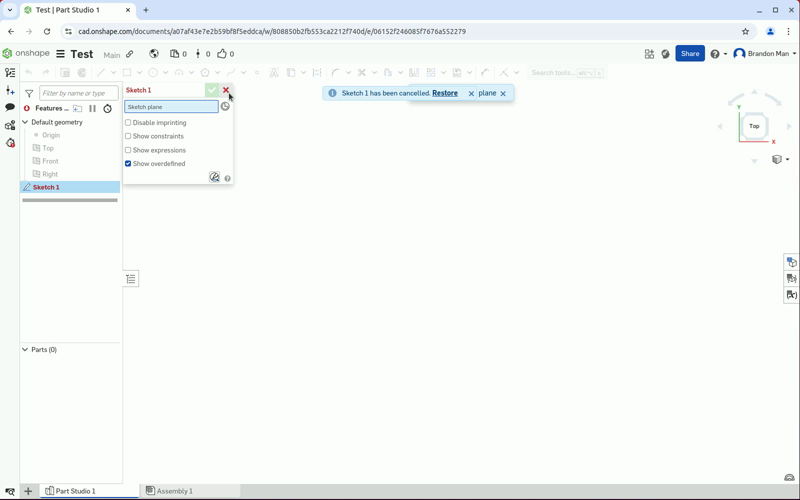
mouse_move(73, 150)
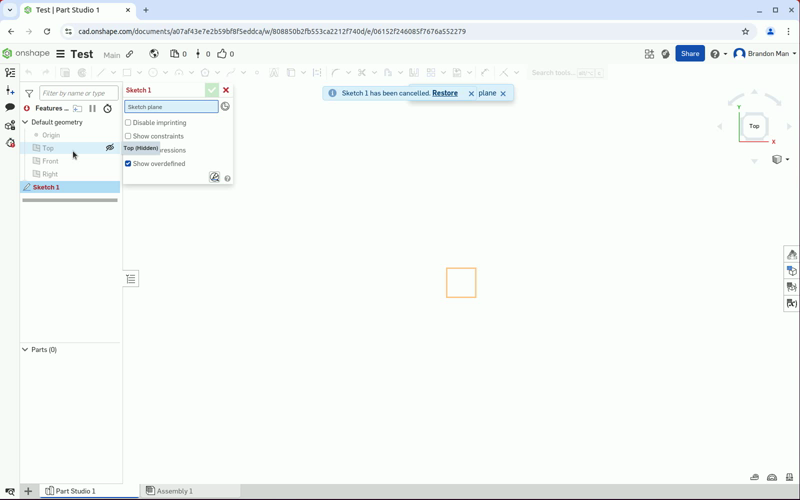
click(73, 150)
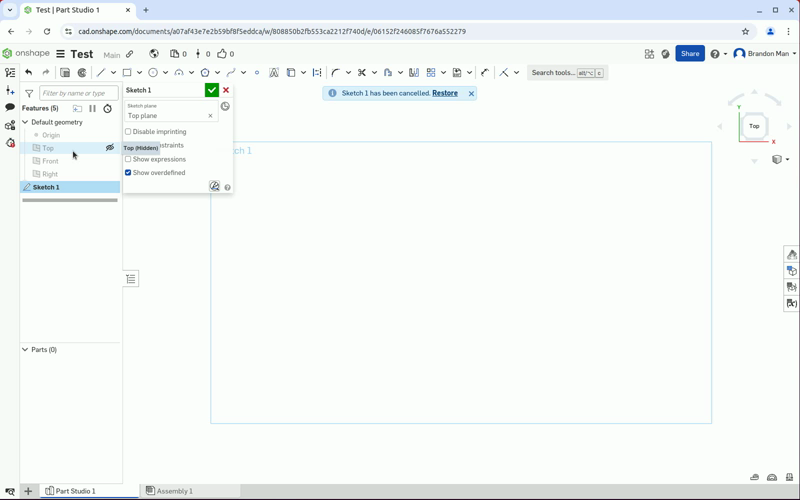
mouse_move(73, 352)
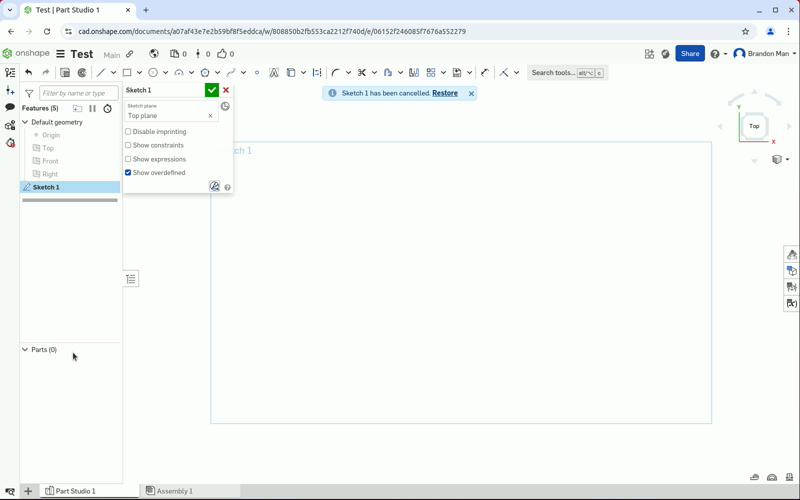
key(y)
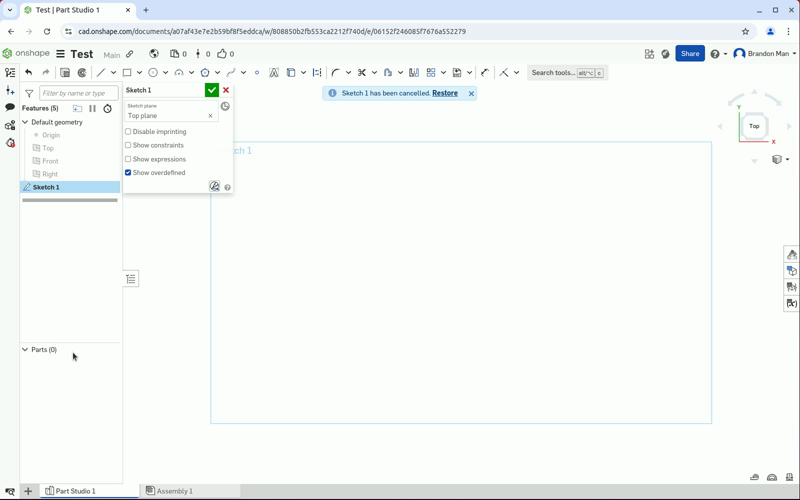
key(l)
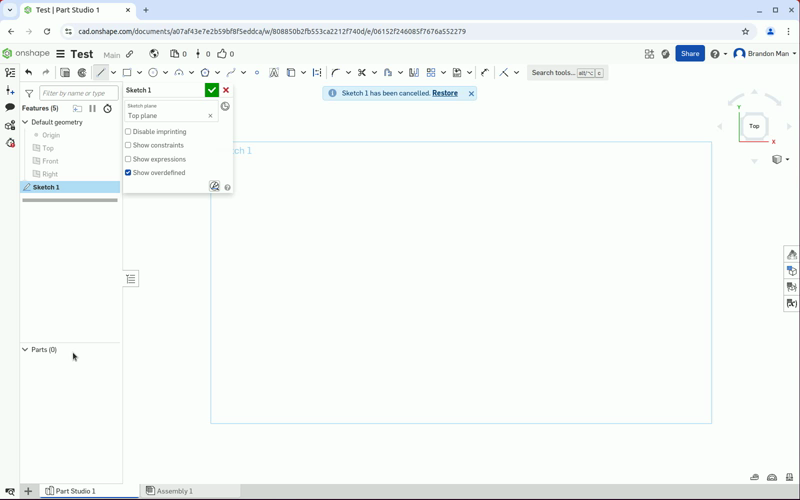
key_down(shift)
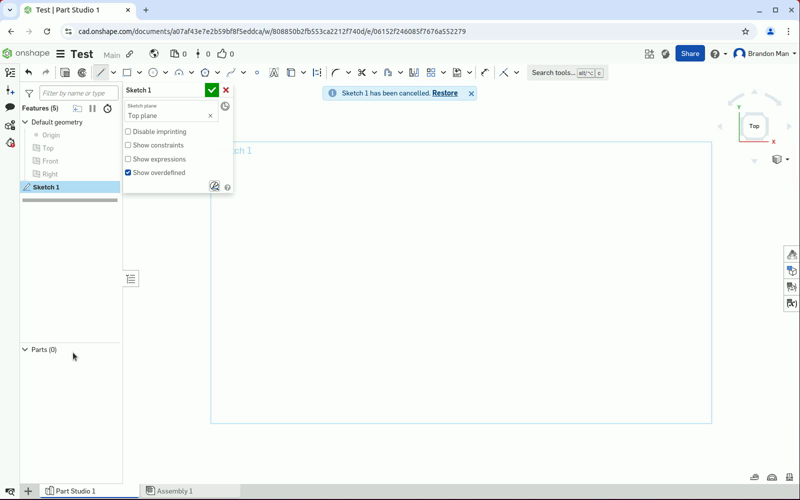
mouse_move(404, 339)
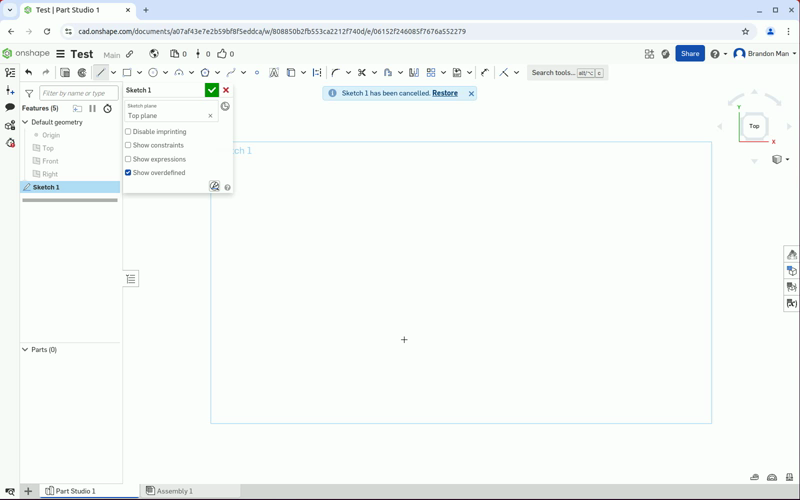
click(404, 339)
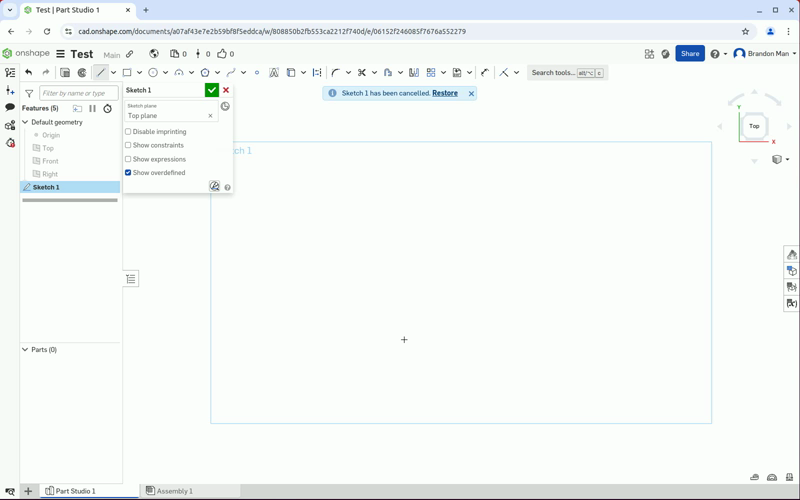
key_up(shift)
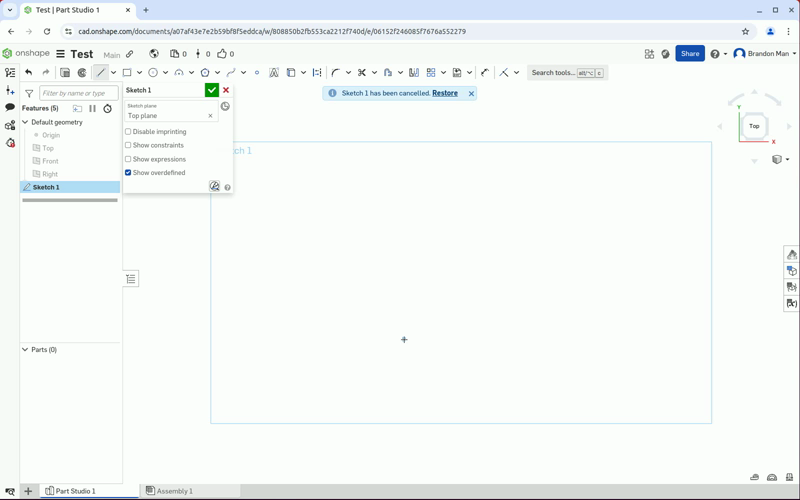
key_down(shift)
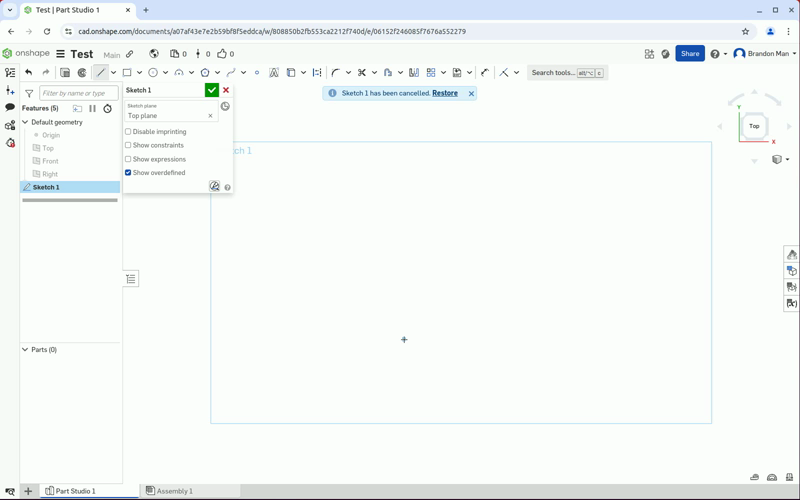
mouse_move(516, 339)
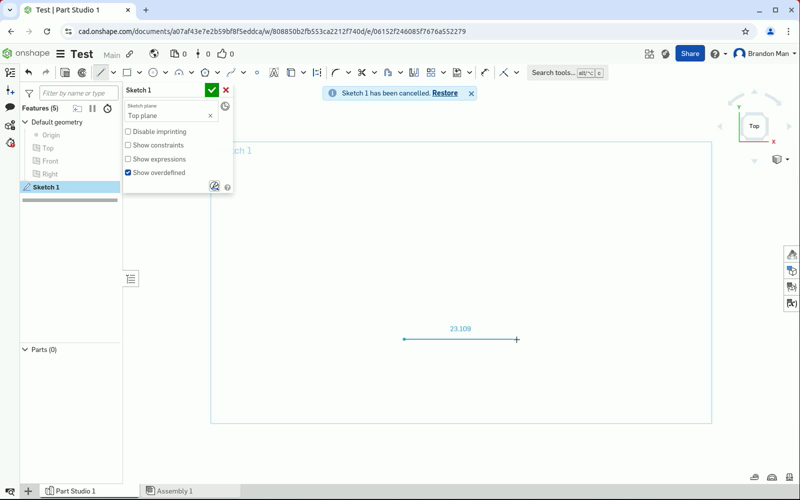
click(516, 339)
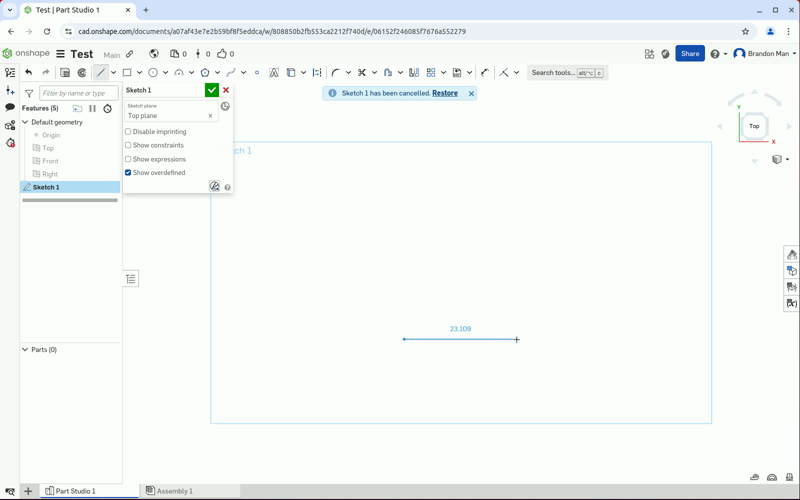
key_up(shift)
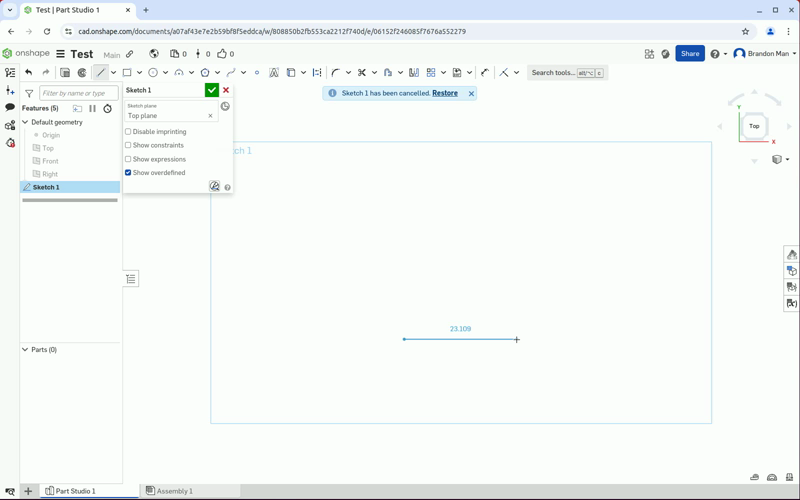
key_down(shift)
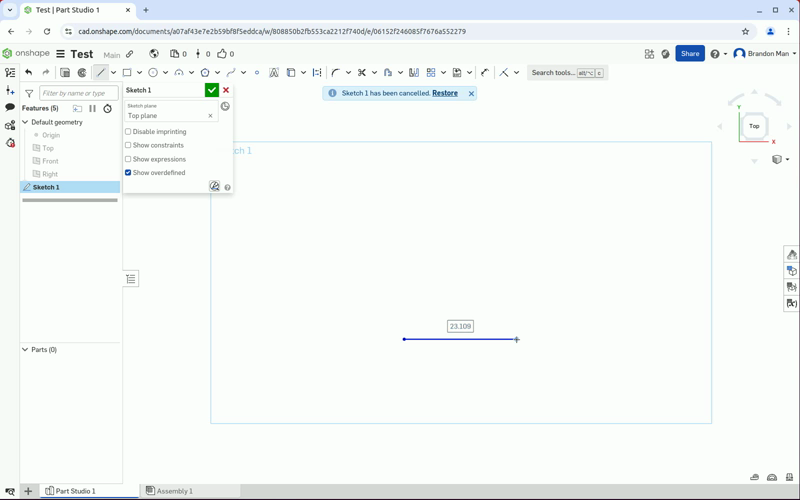
mouse_move(516, 226)
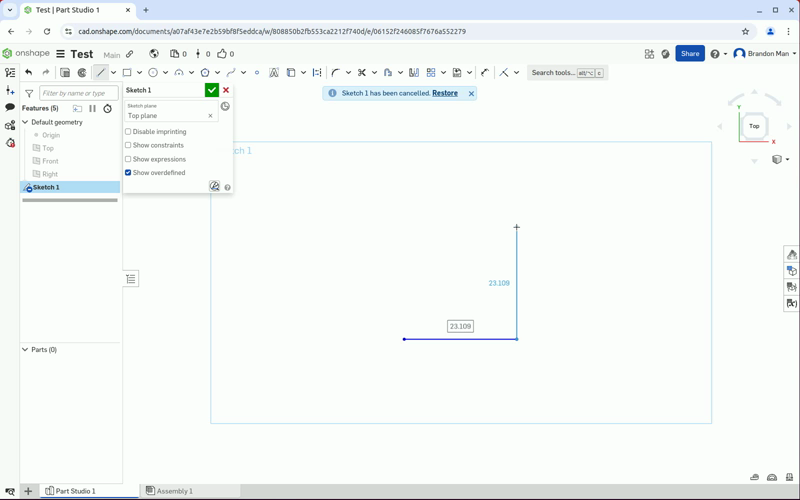
click(516, 226)
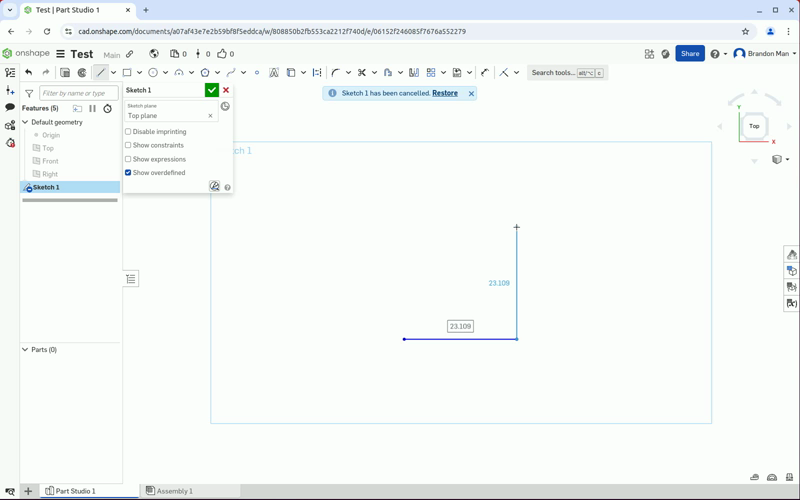
key_up(shift)
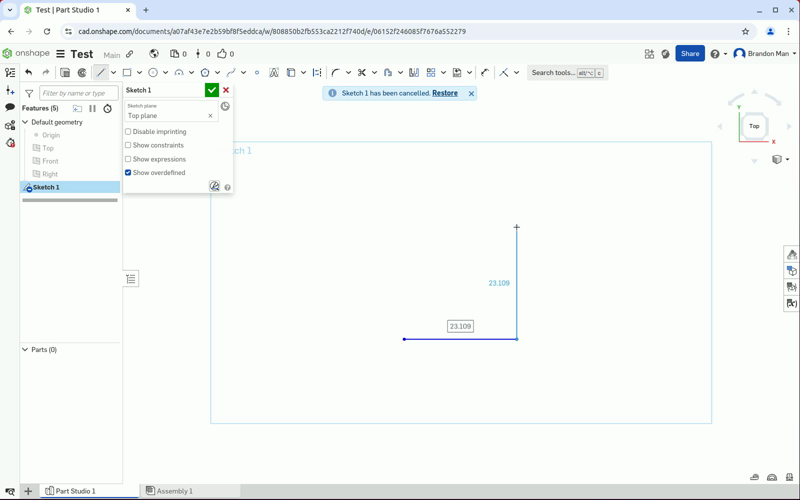
key_down(shift)
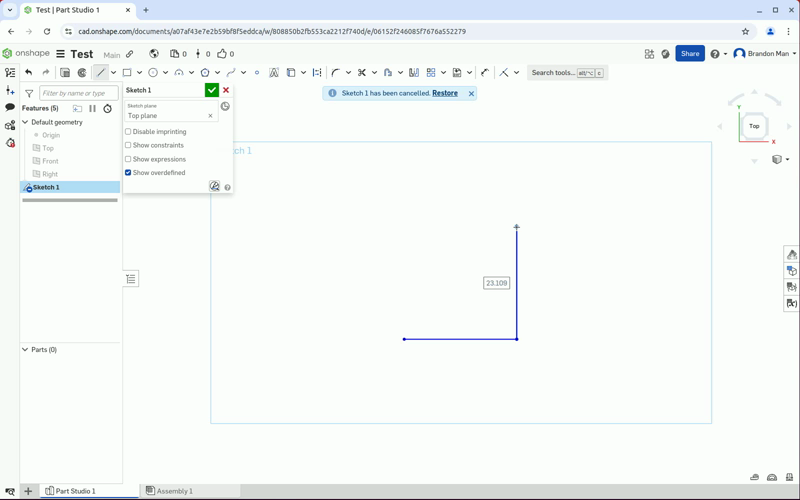
mouse_move(404, 226)
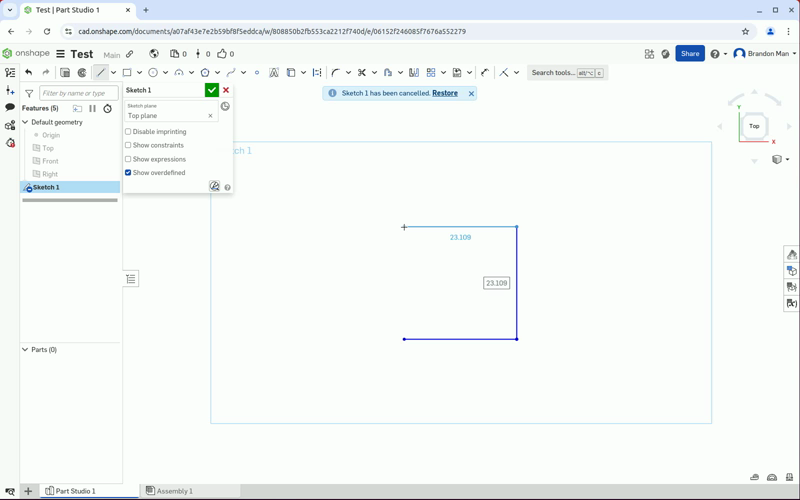
click(404, 226)
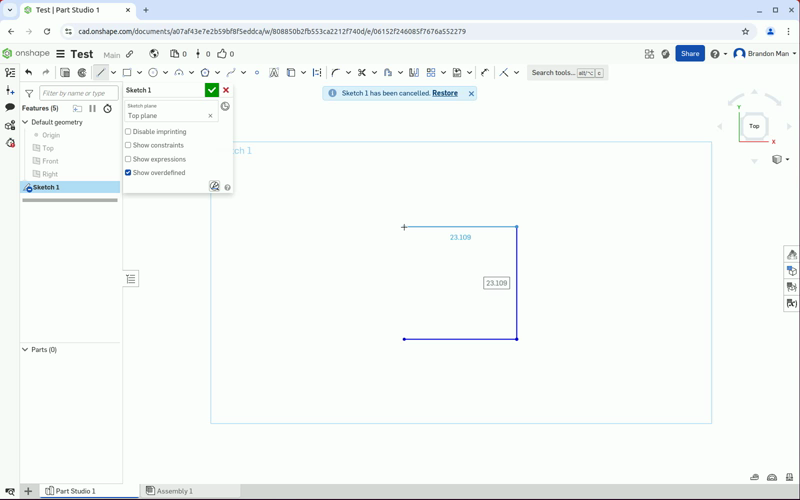
key_up(shift)
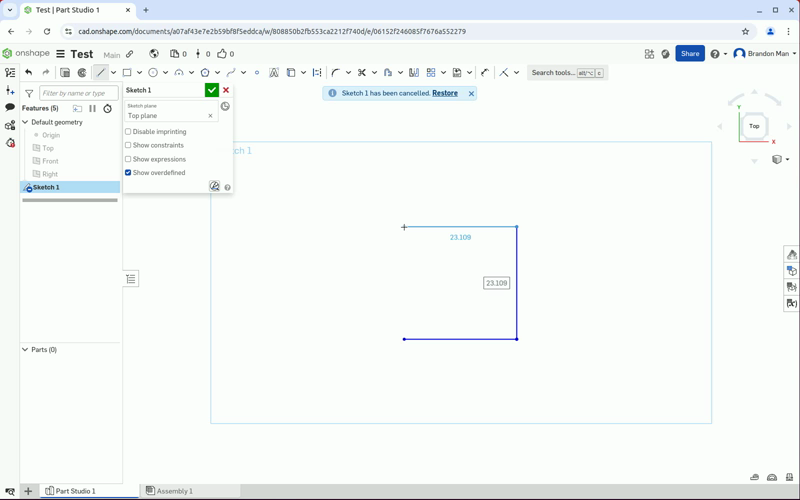
key_down(shift)
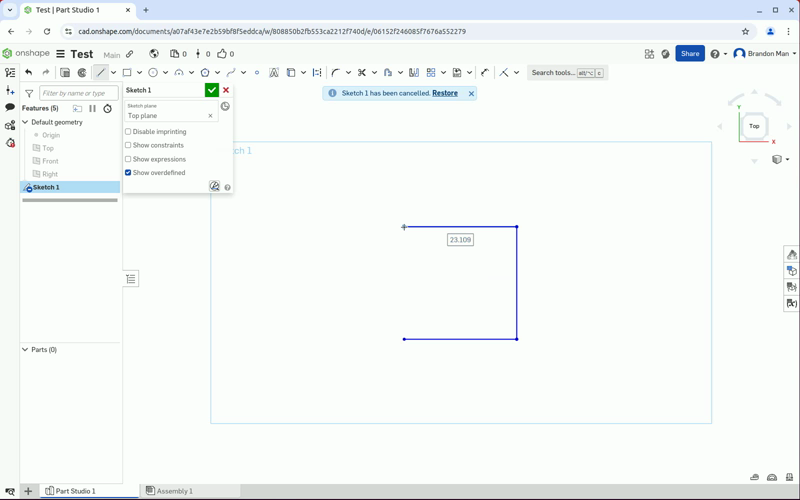
mouse_move(404, 339)
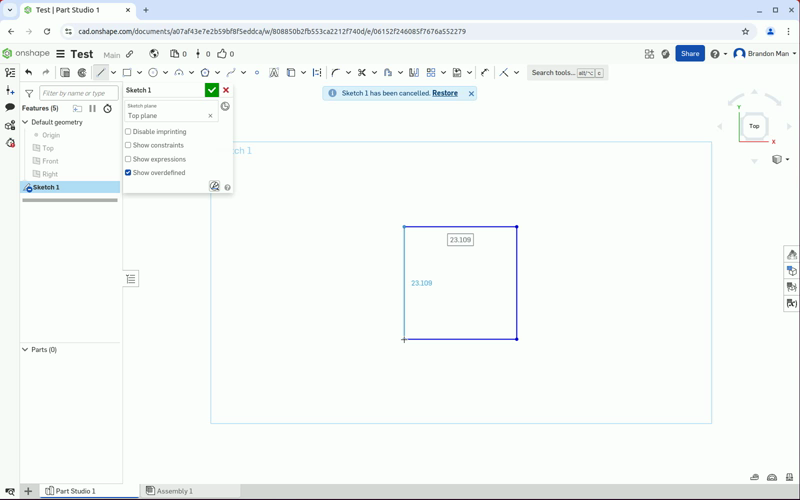
key_up(shift)
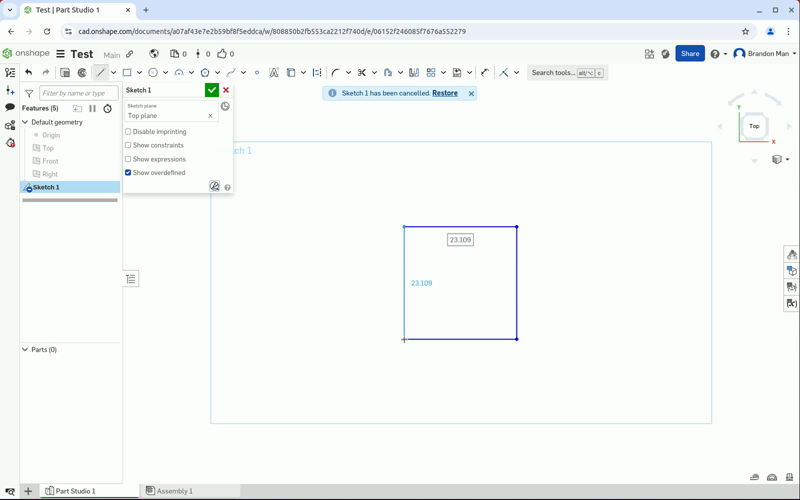
click(404, 339)
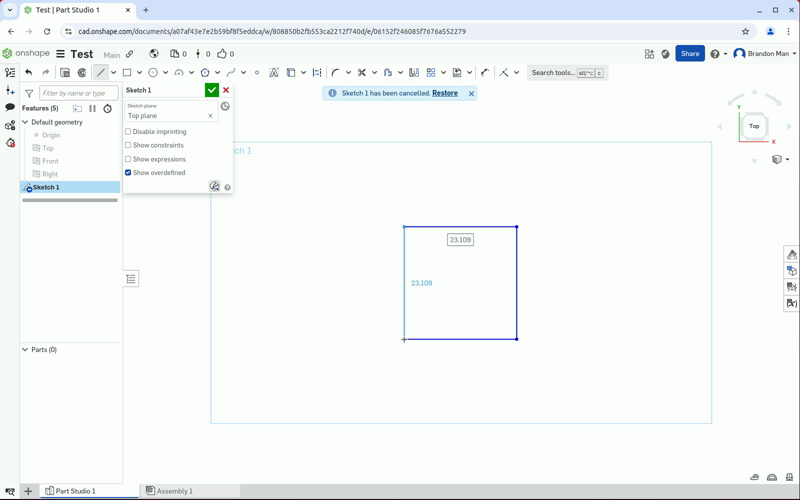
key(esc)
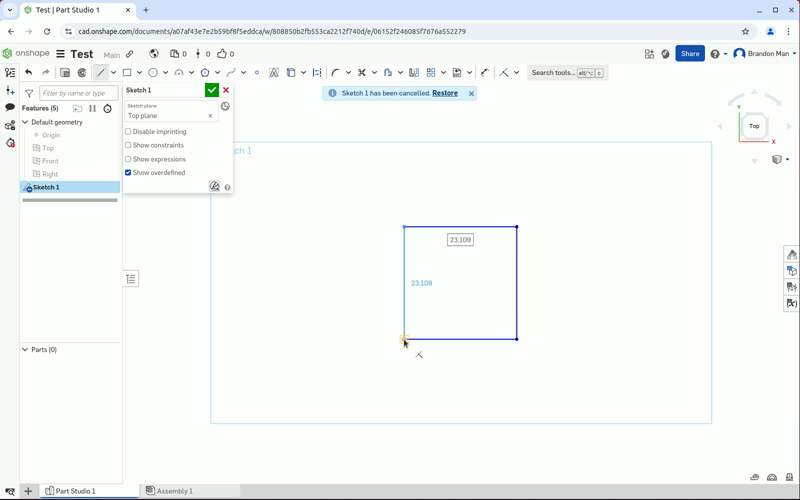
mouse_move(454, 281)
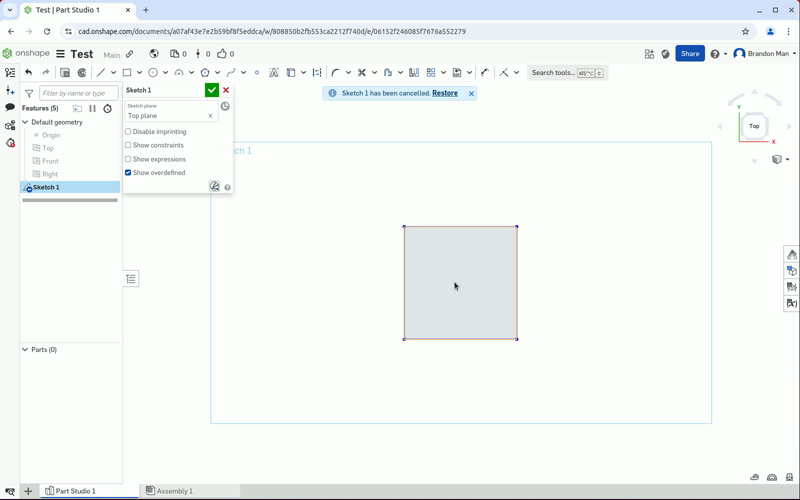
click(454, 281)
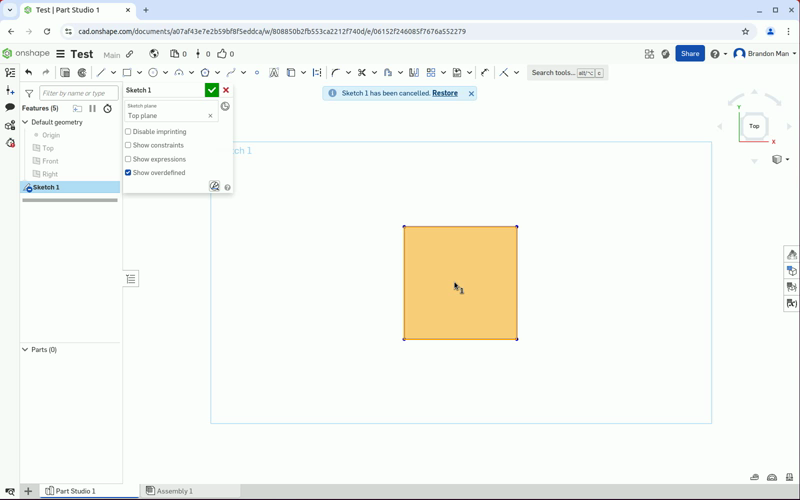
mouse_move(73, 352)
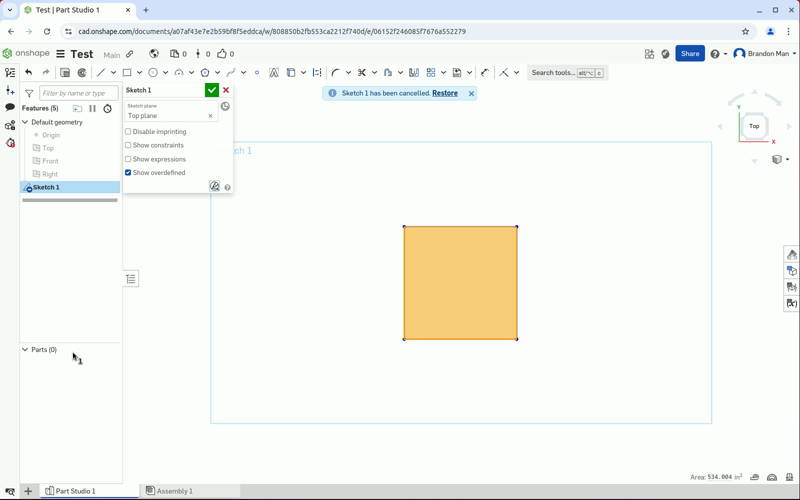
key(shift+y)
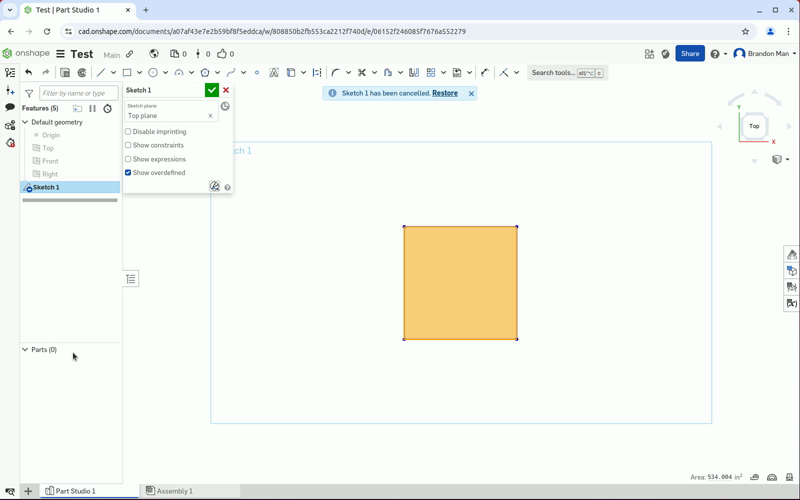
key(shift+e)
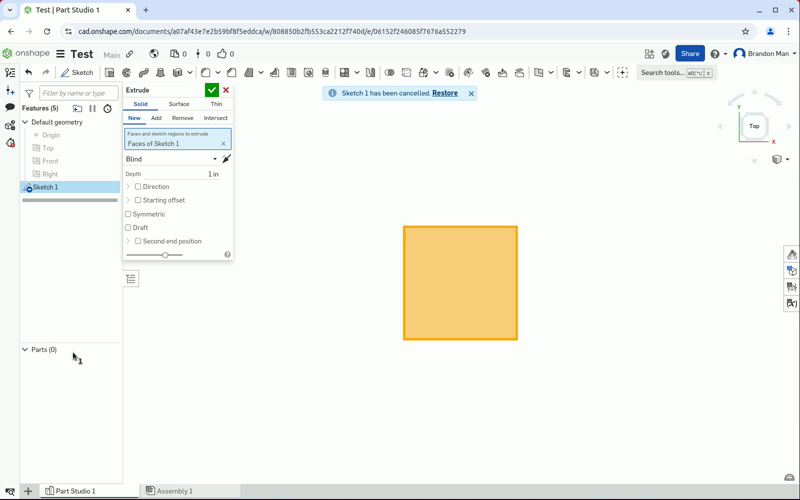
mouse_move(143, 106)
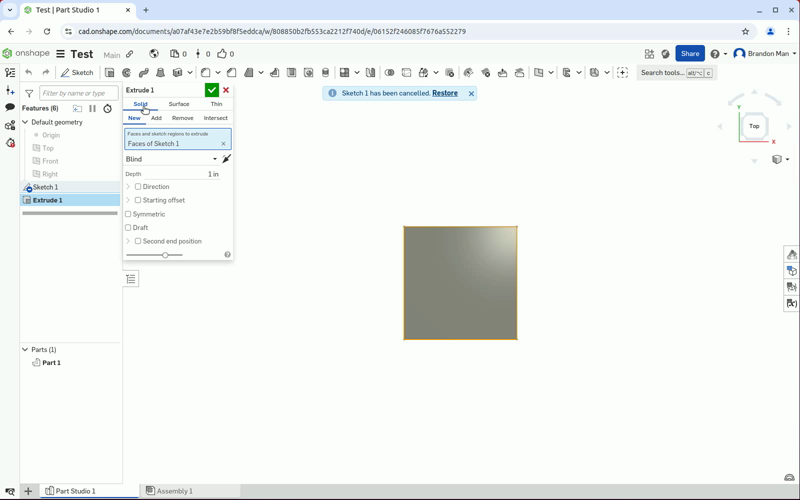
click(143, 106)
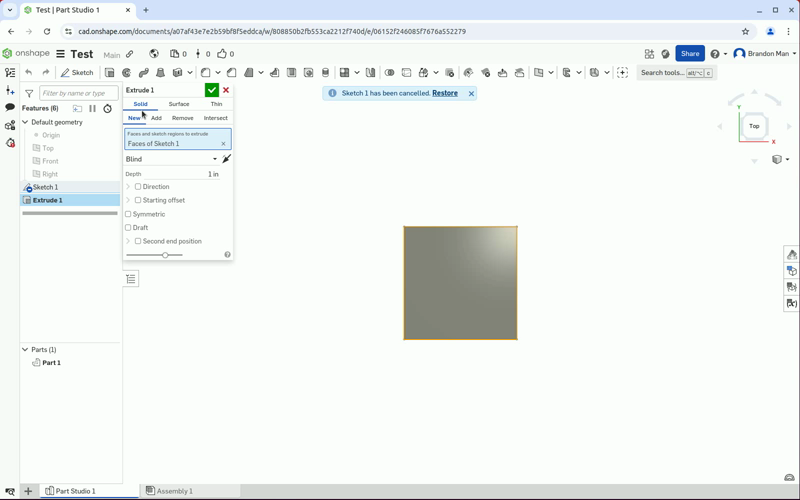
mouse_move(137, 120)
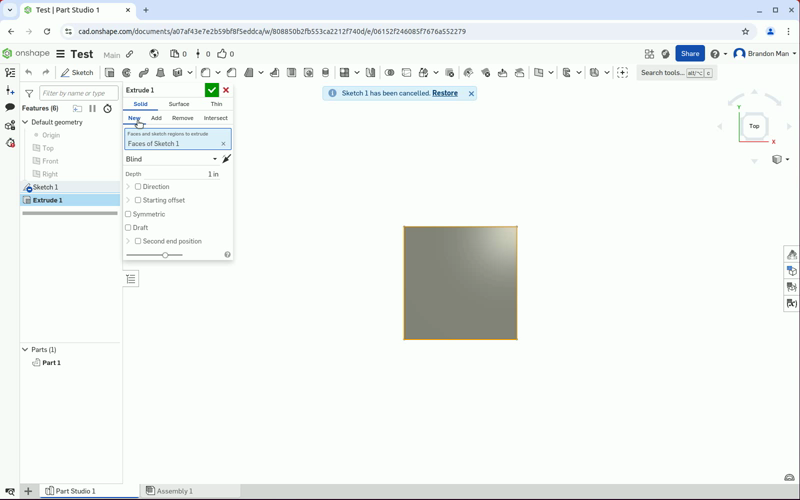
click(137, 120)
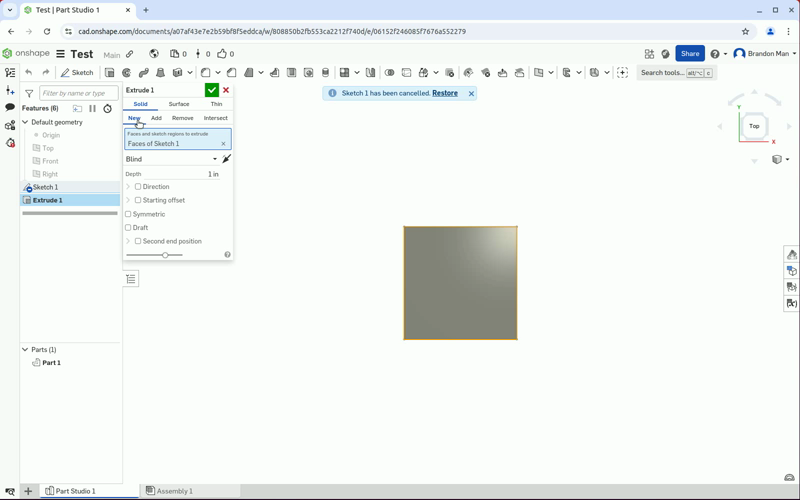
key(tab, 4)
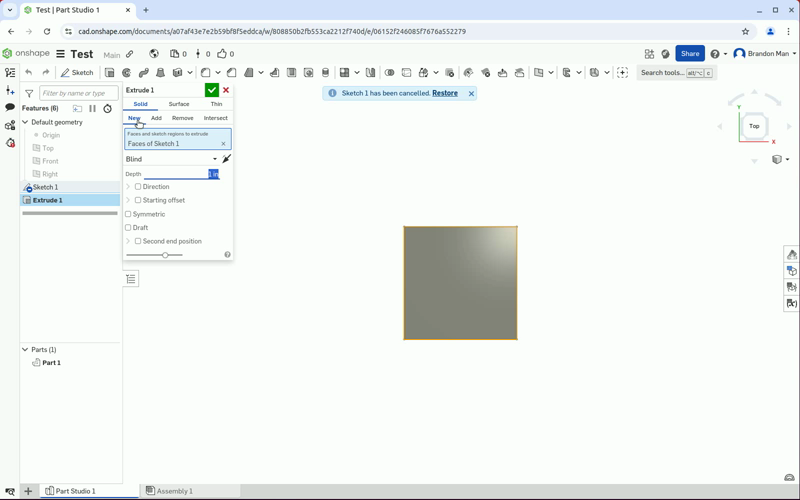
text(11.554)
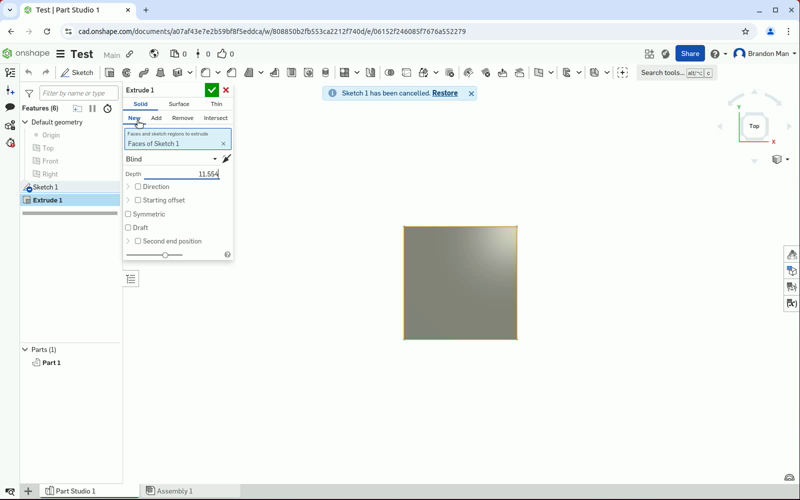
key(enter)
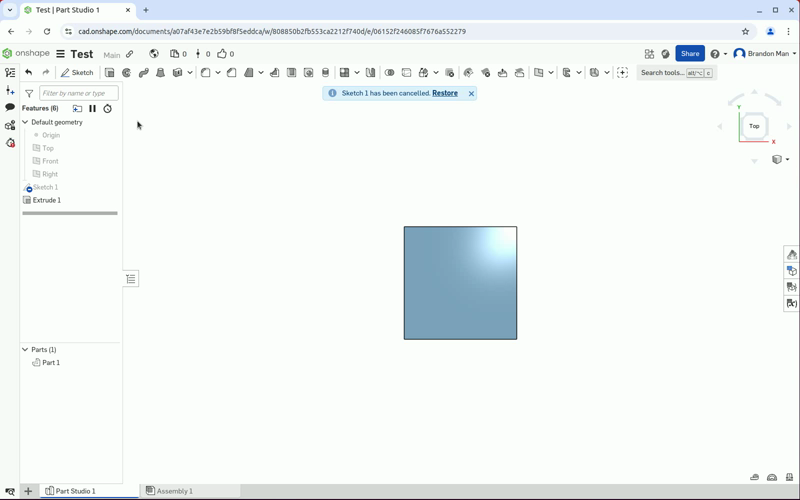
key(shift+h)
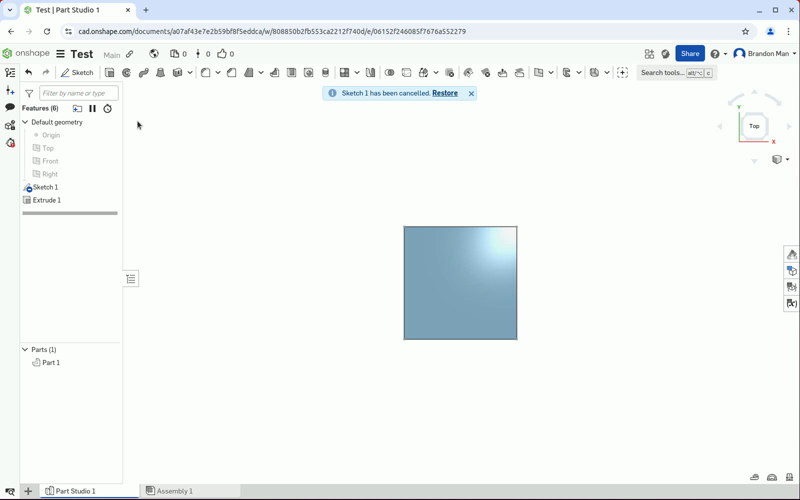
key(shift+h)
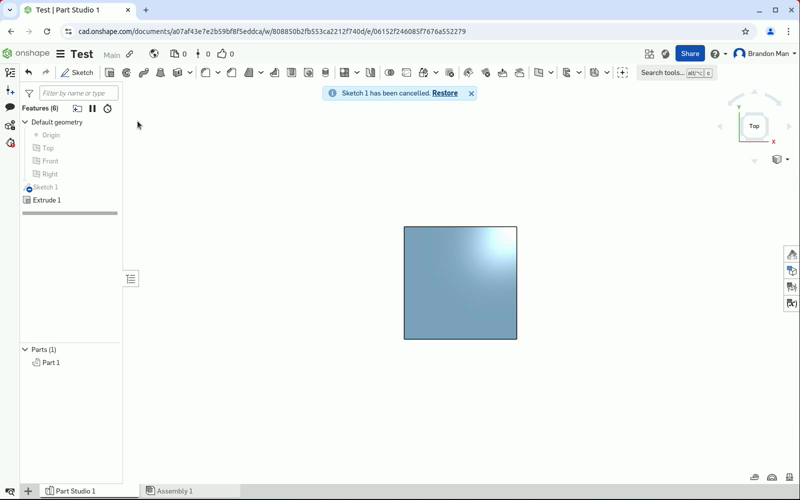
mouse_move(73, 189)
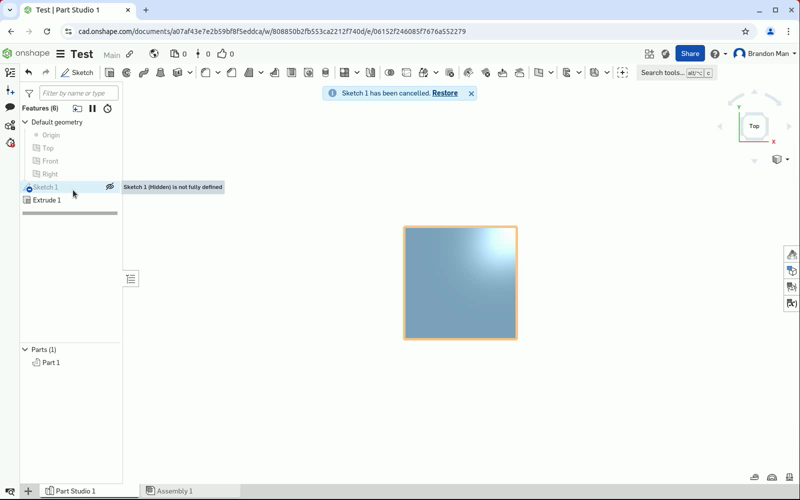
click(73, 189)
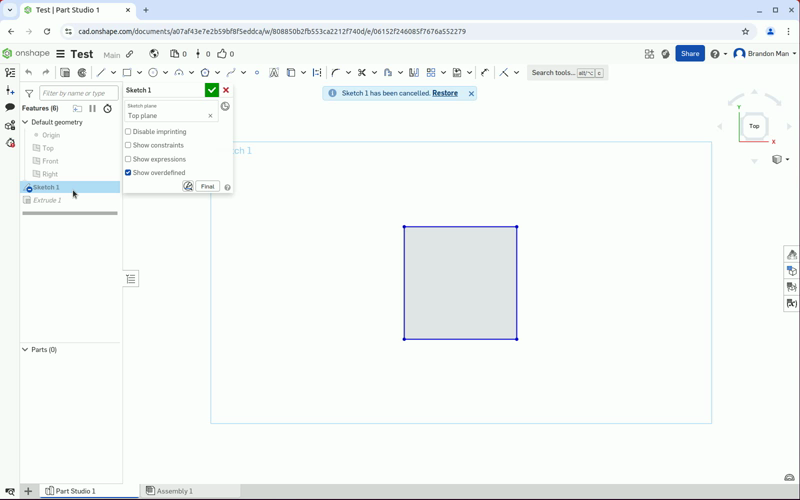
mouse_move(229, 92)
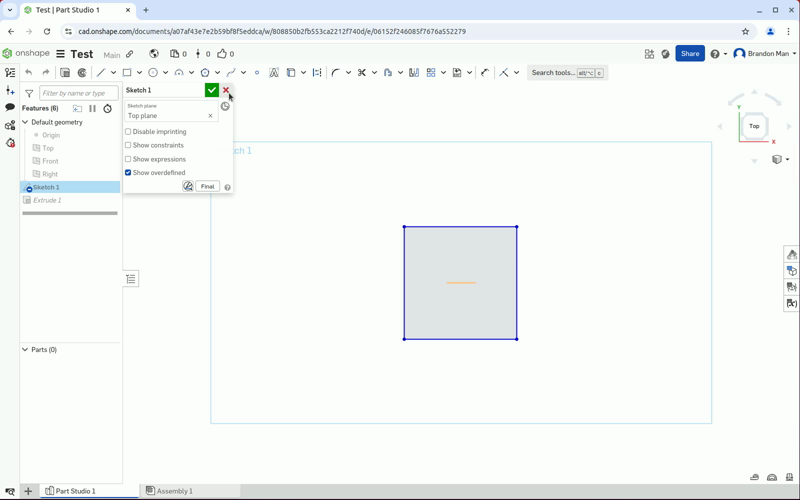
click(229, 92)
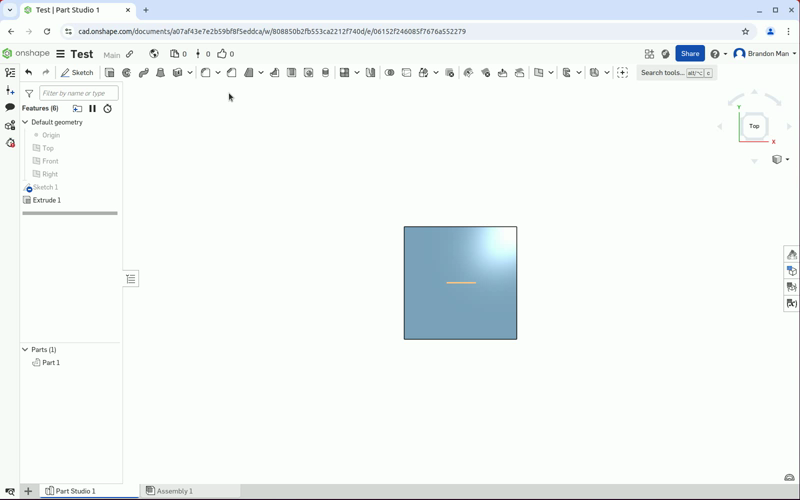
mouse_move(73, 352)
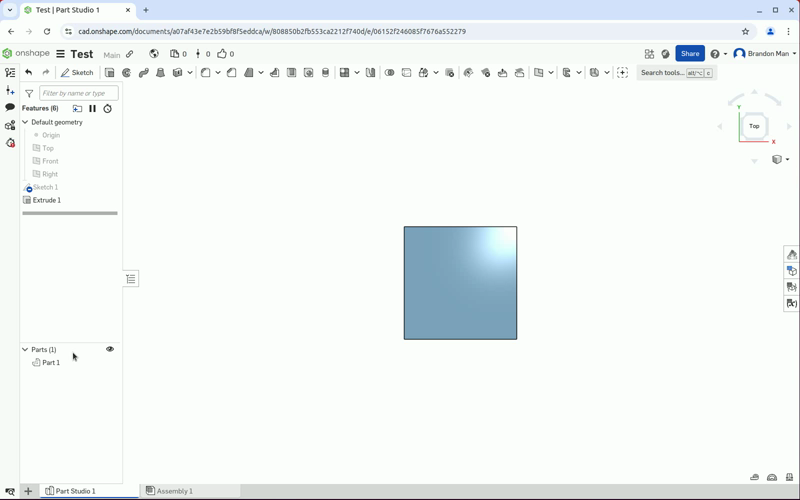
key(y)
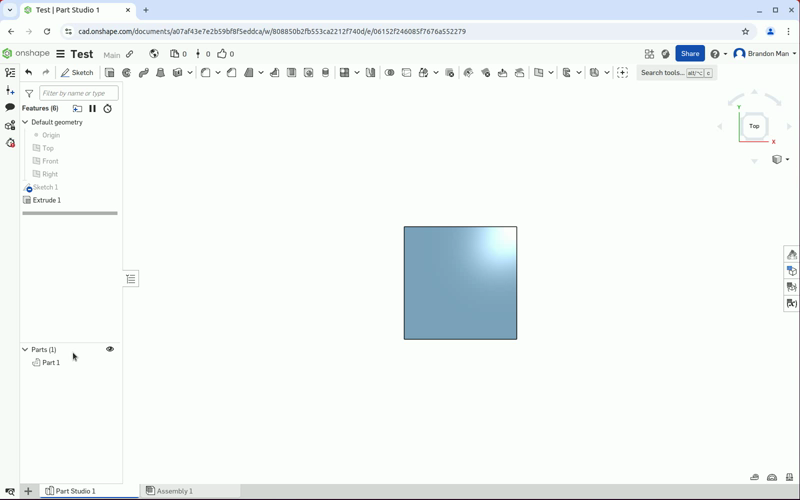
key(shift+p)
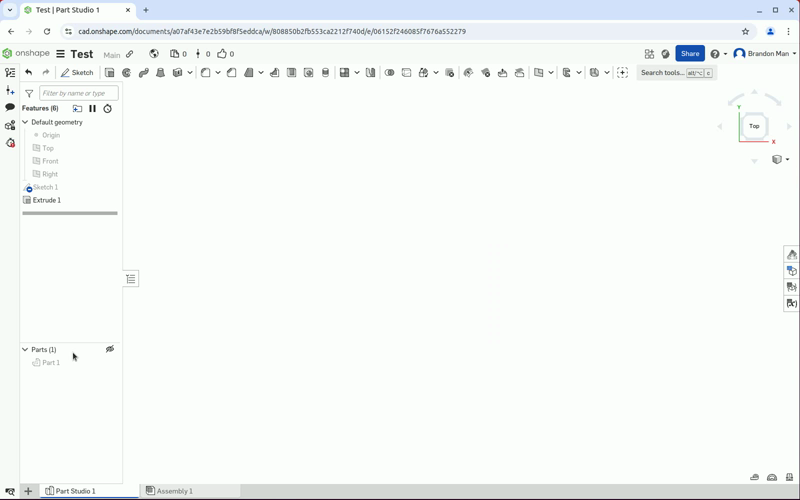
key(space)
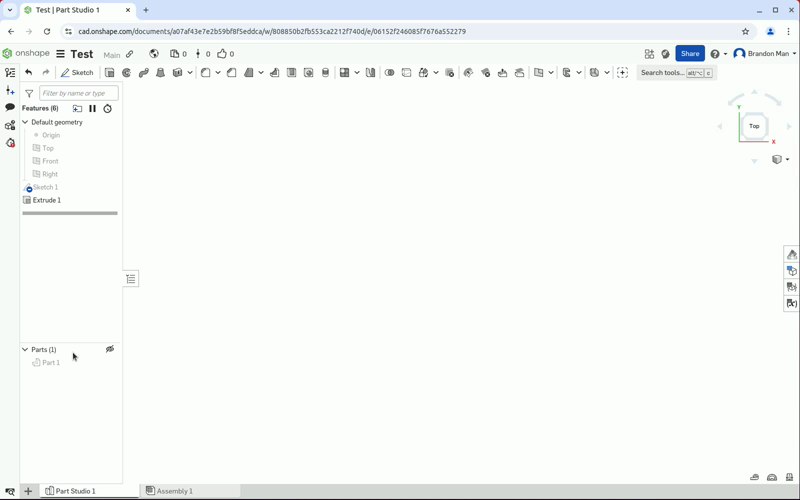
key_down(shift)
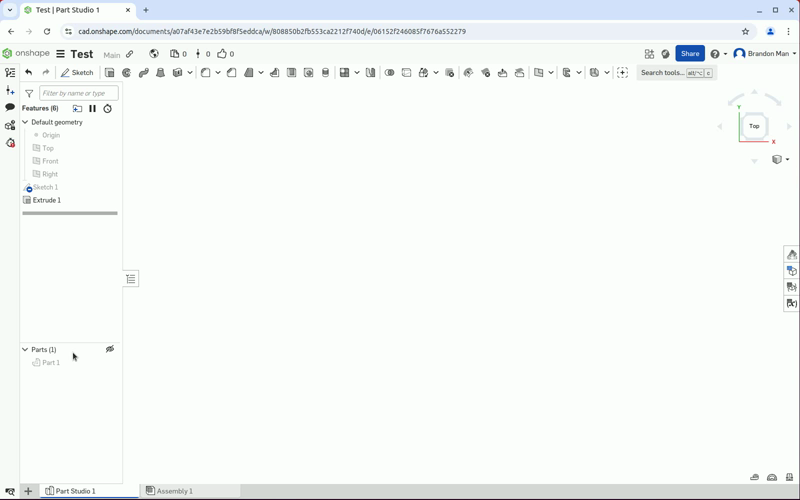
key(up)
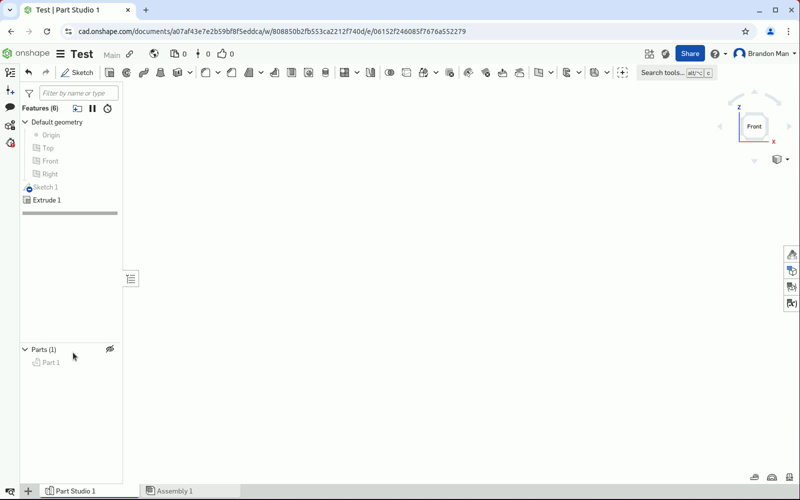
key_up(shift)
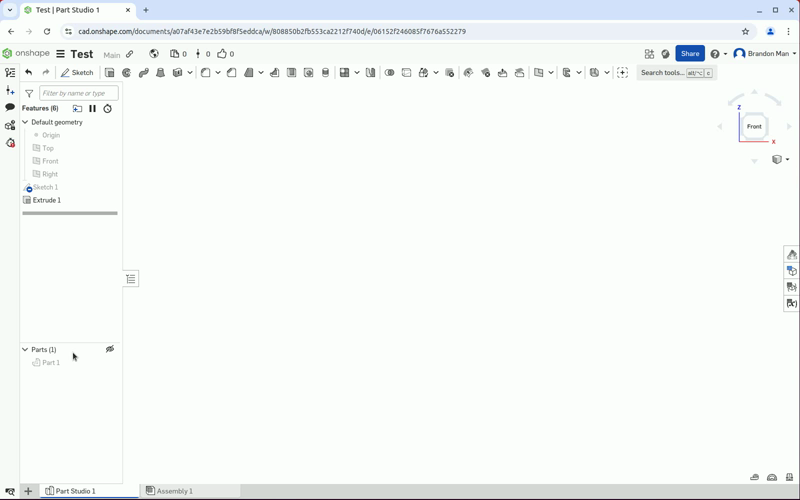
key(space)
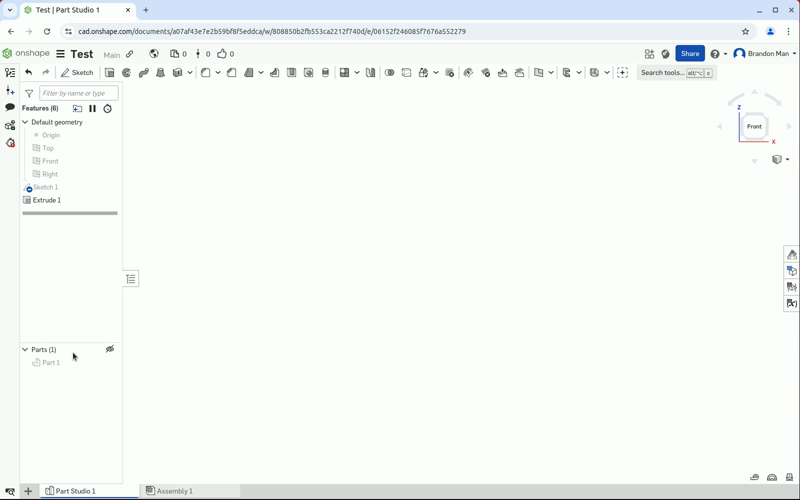
key_down(shift)
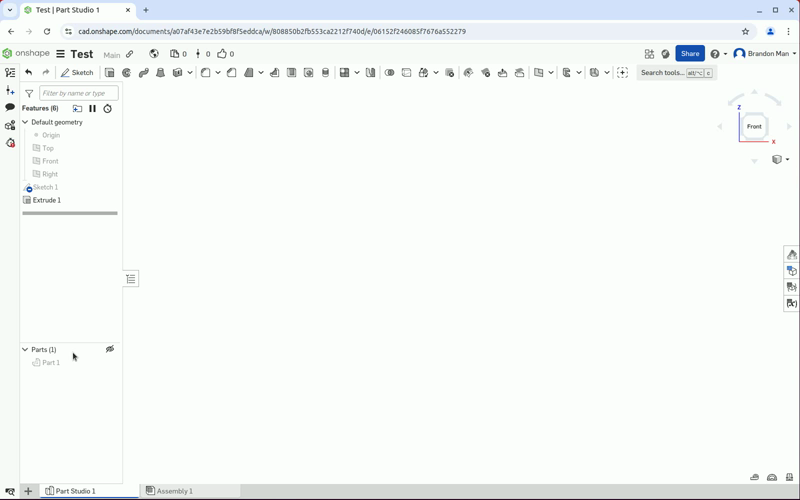
key(left)
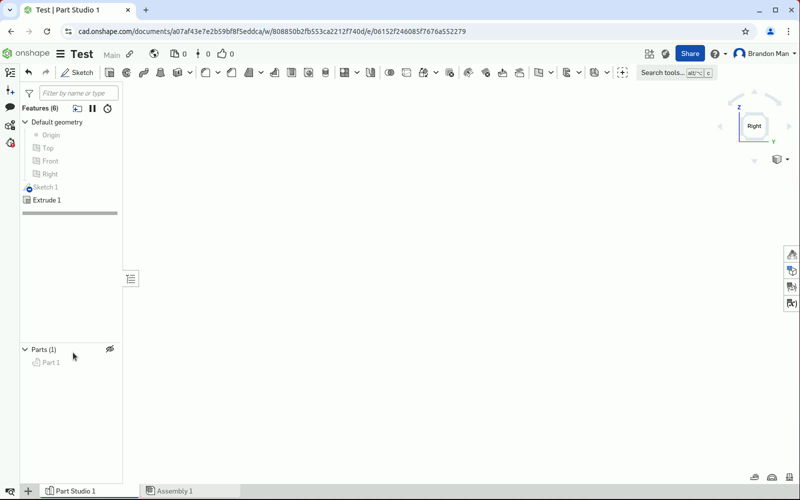
key_up(shift)
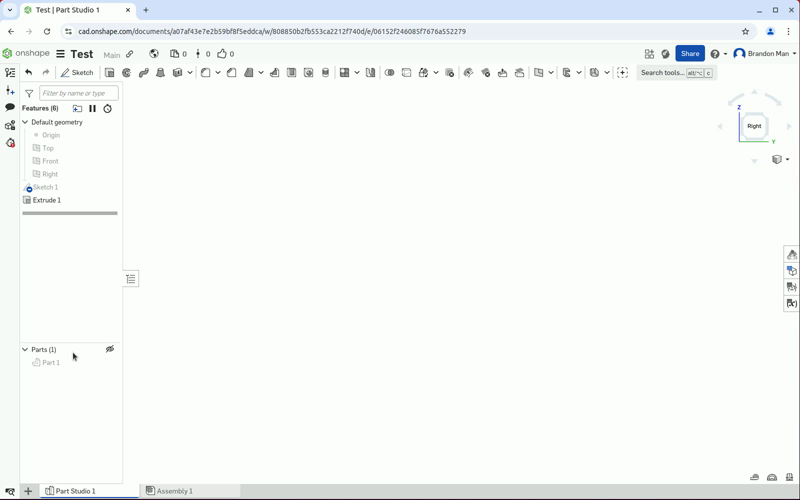
mouse_move(73, 352)
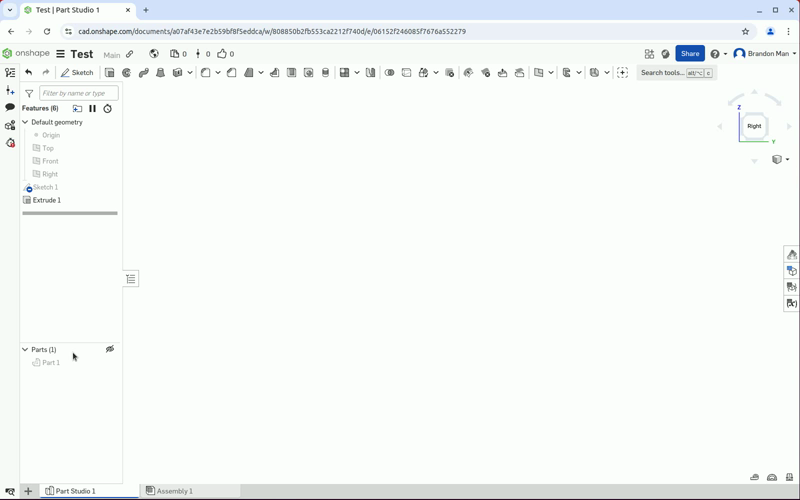
key(shift+y)
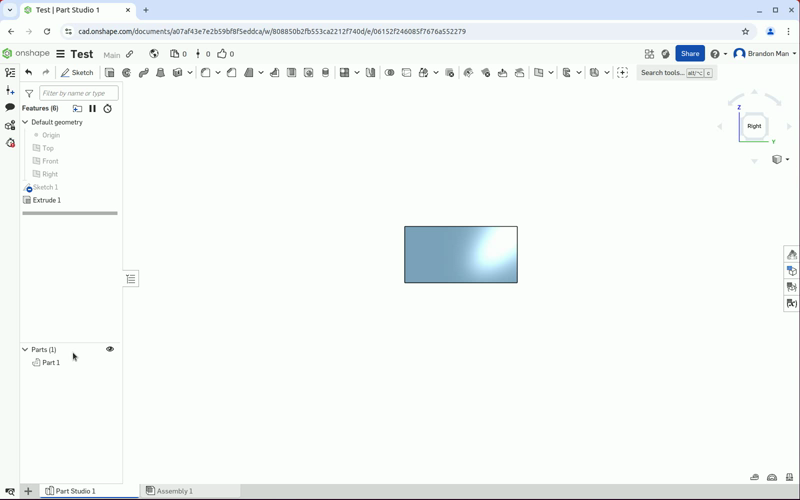
mouse_move(541, 75)
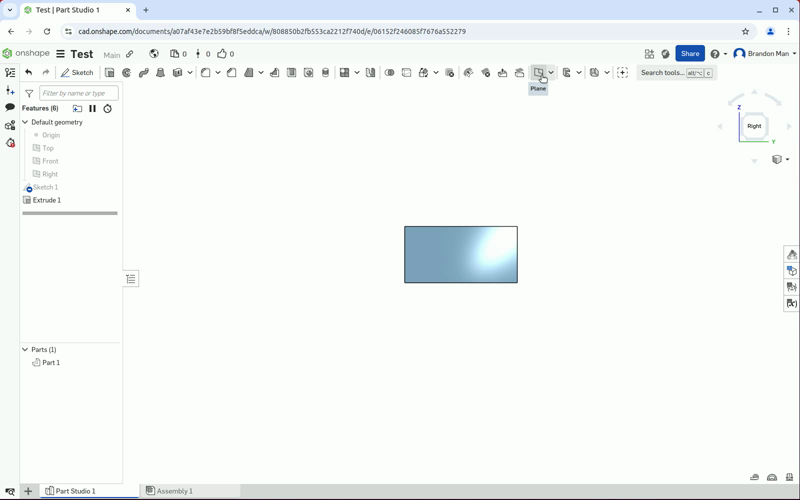
click(541, 75)
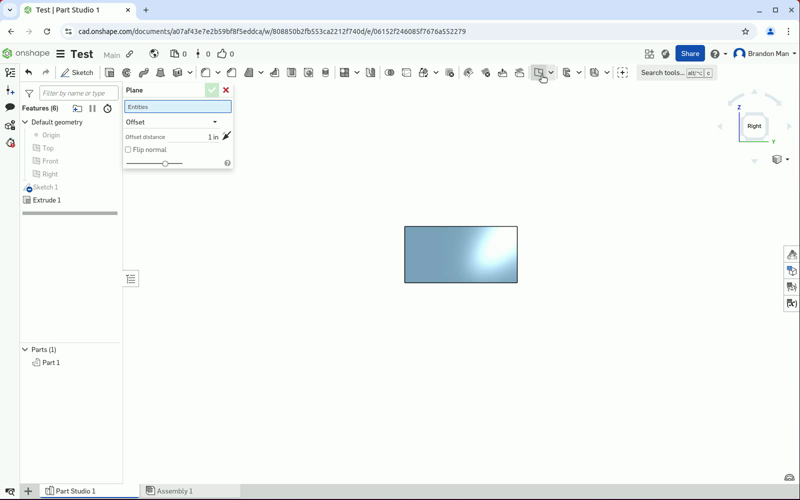
mouse_move(73, 176)
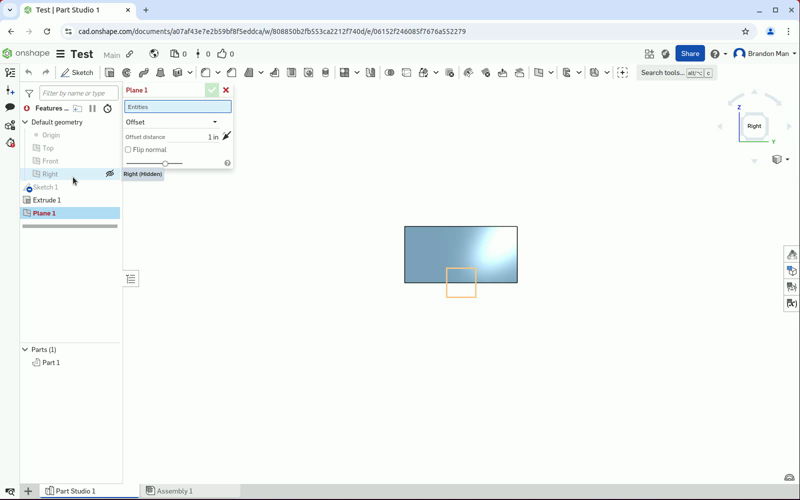
click(73, 176)
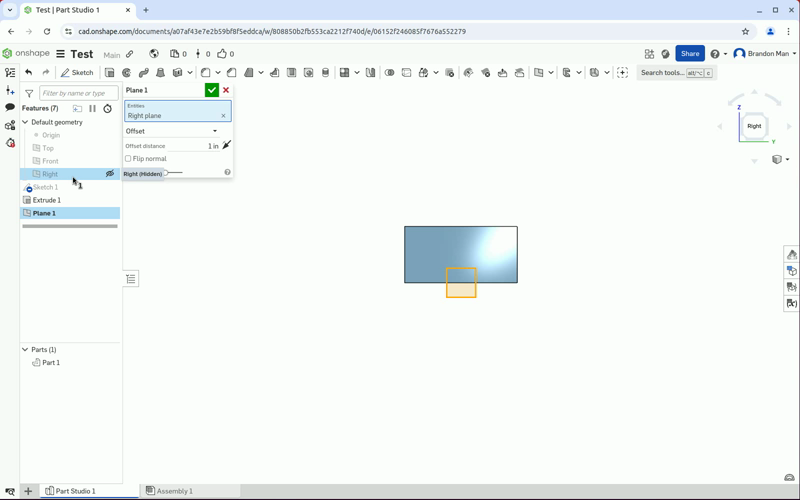
key(tab, 2)
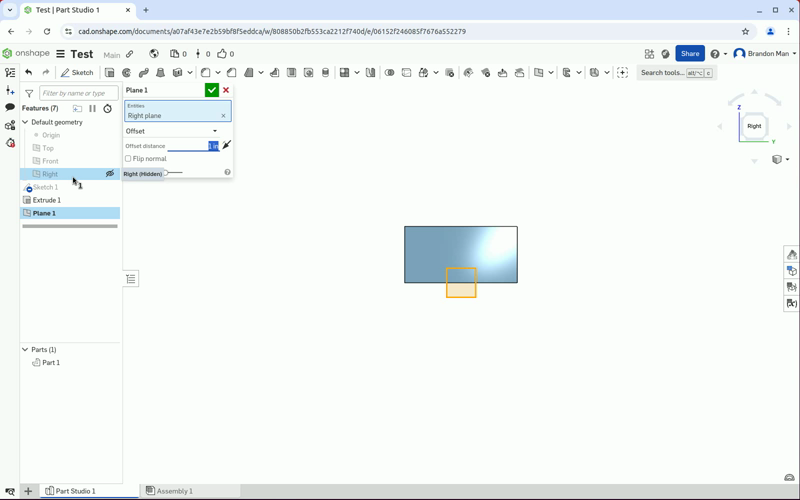
text(11.554)
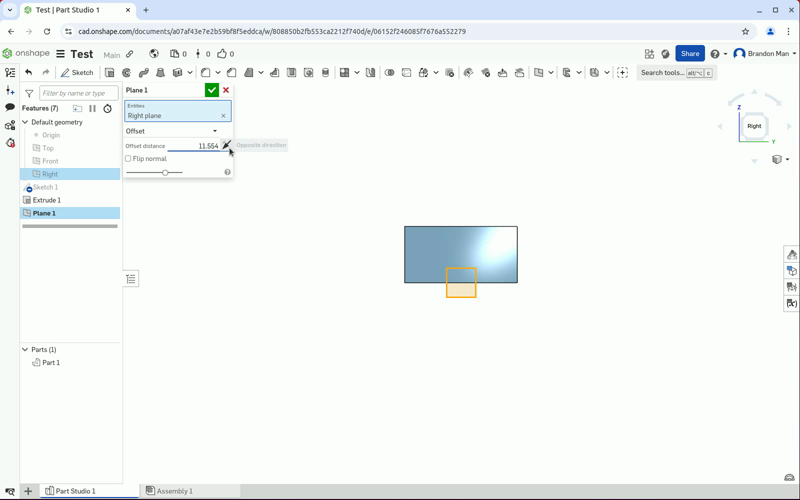
mouse_move(229, 147)
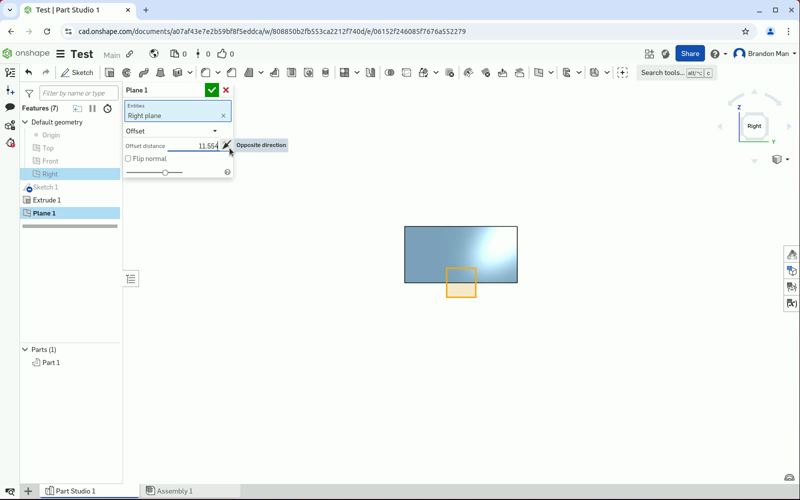
click(229, 147)
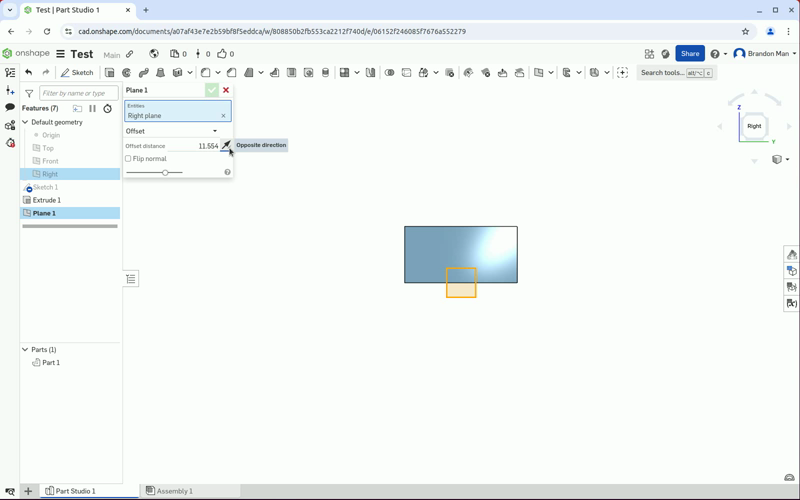
key(enter, 2)
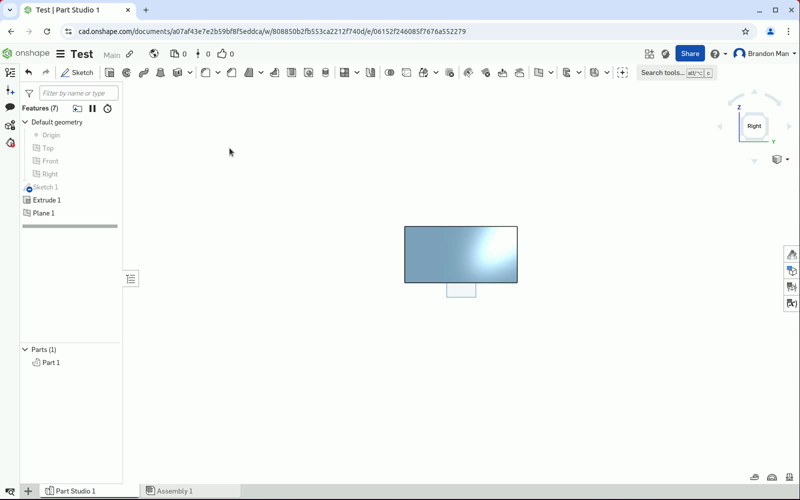
key(shift+s)
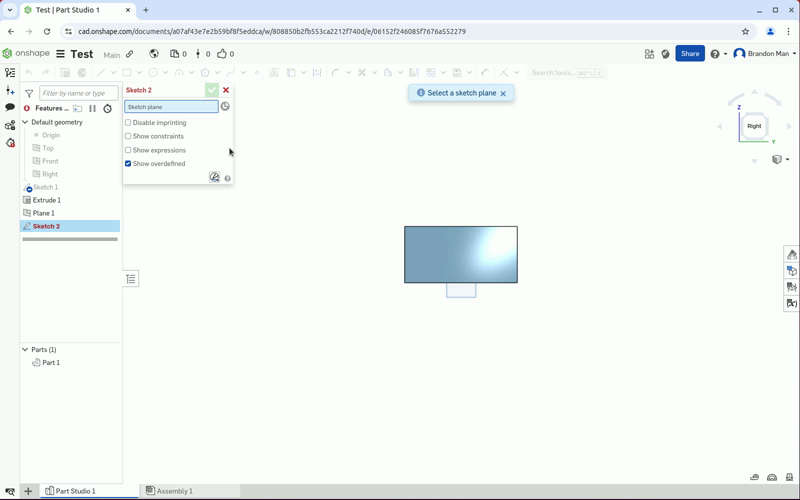
mouse_move(73, 215)
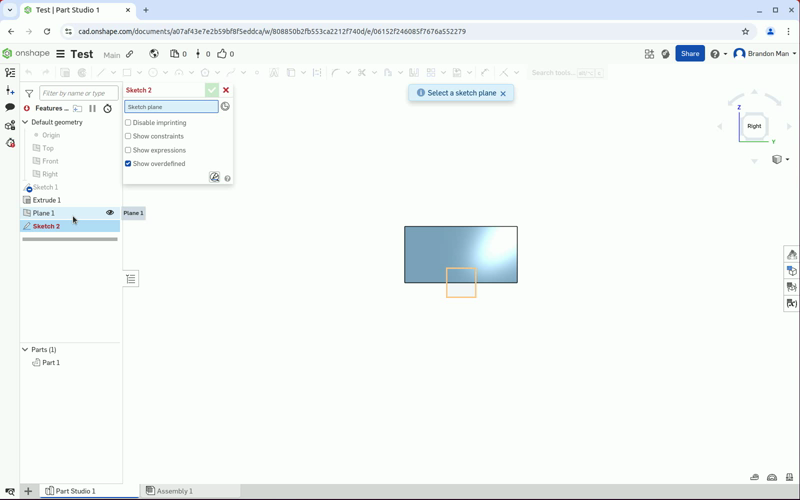
click(73, 215)
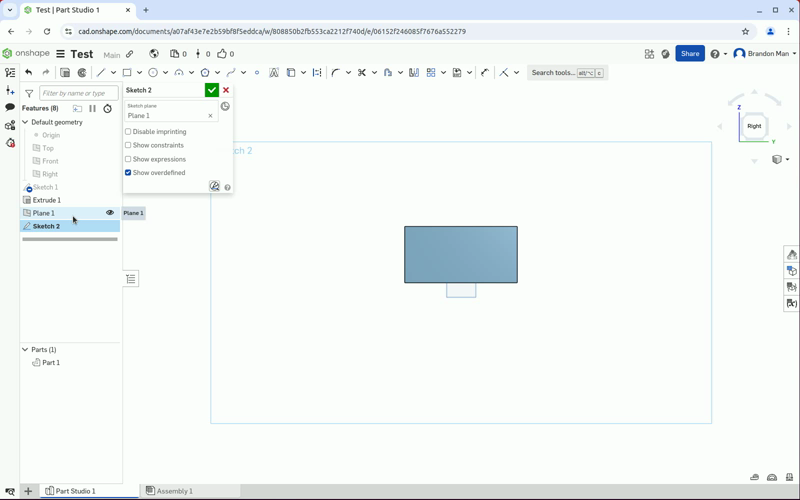
mouse_move(73, 352)
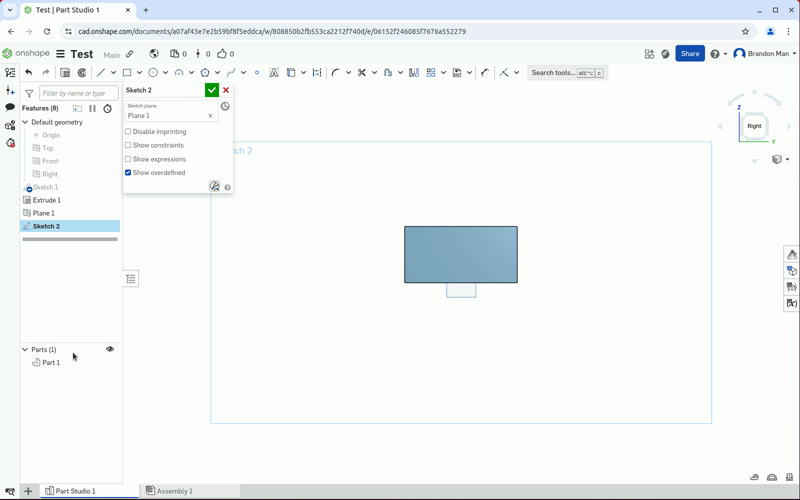
key(y)
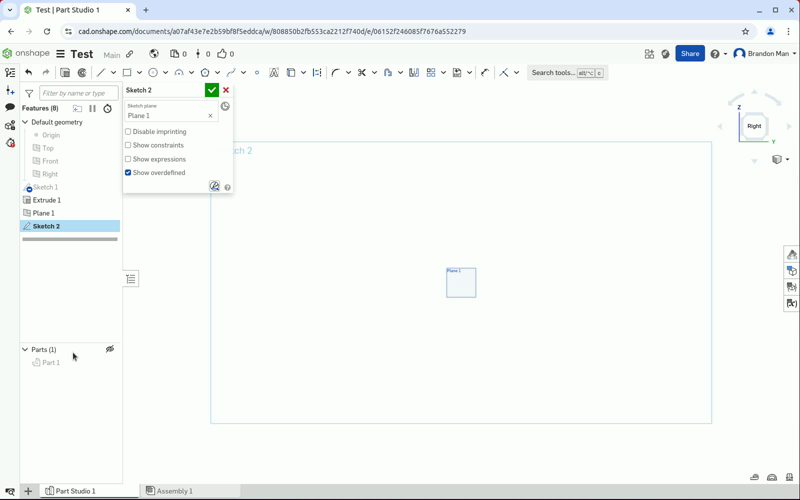
key(l)
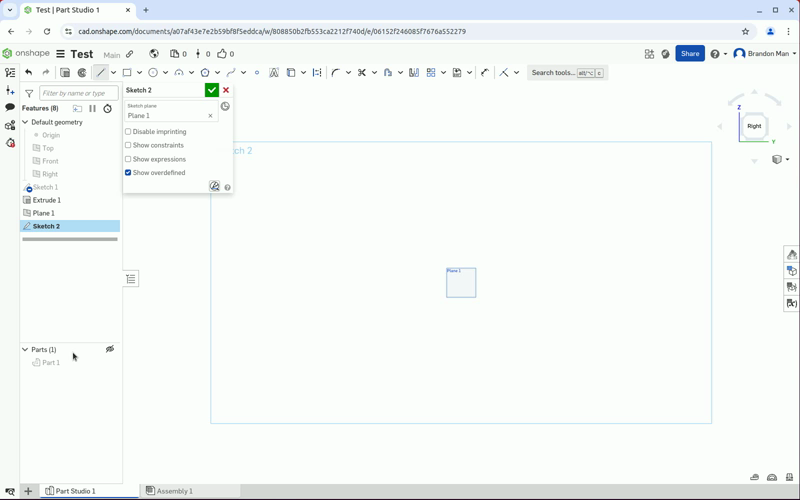
key_down(shift)
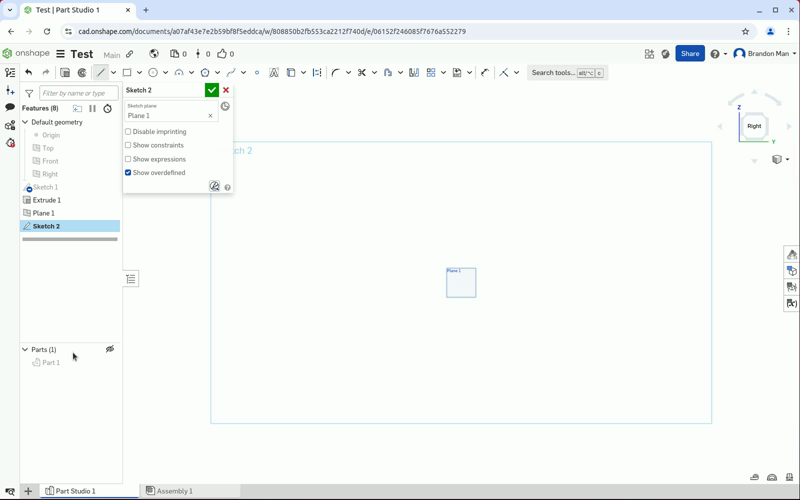
mouse_move(404, 282)
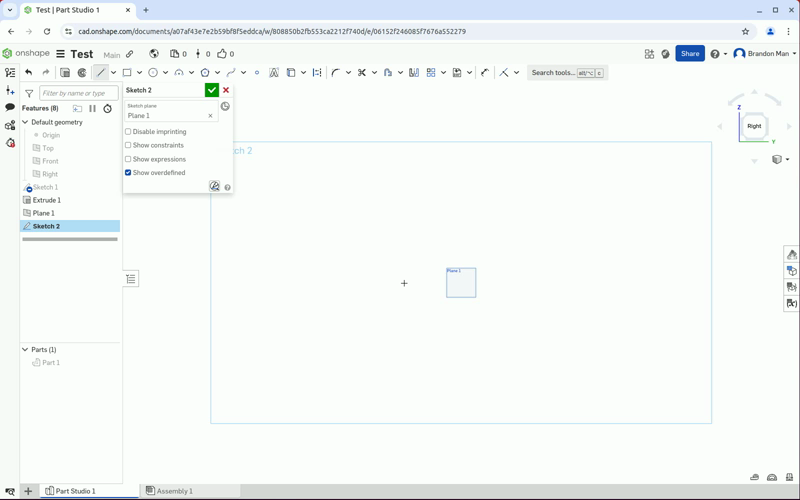
click(404, 282)
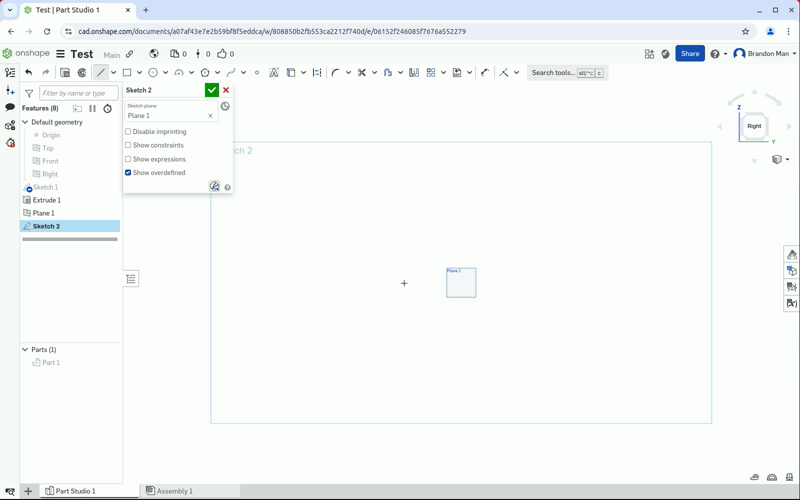
key_up(shift)
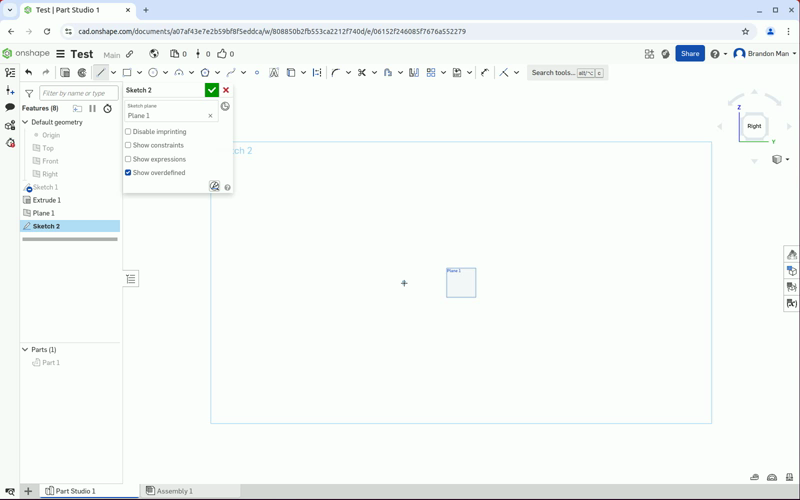
key_down(shift)
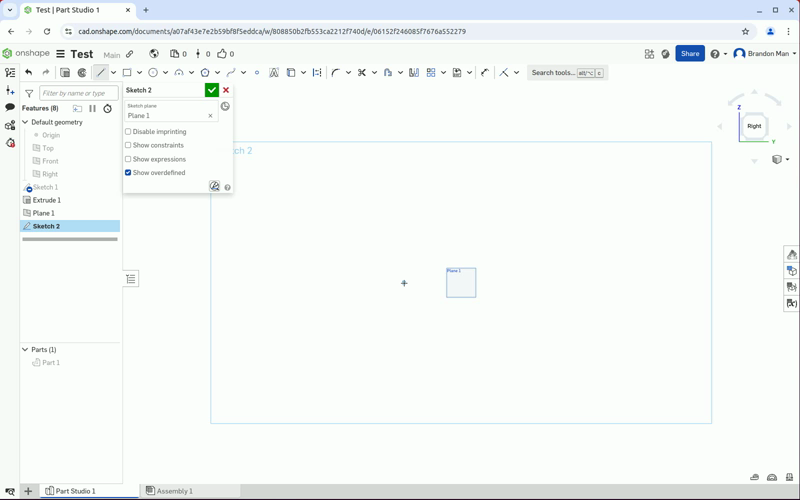
mouse_move(434, 282)
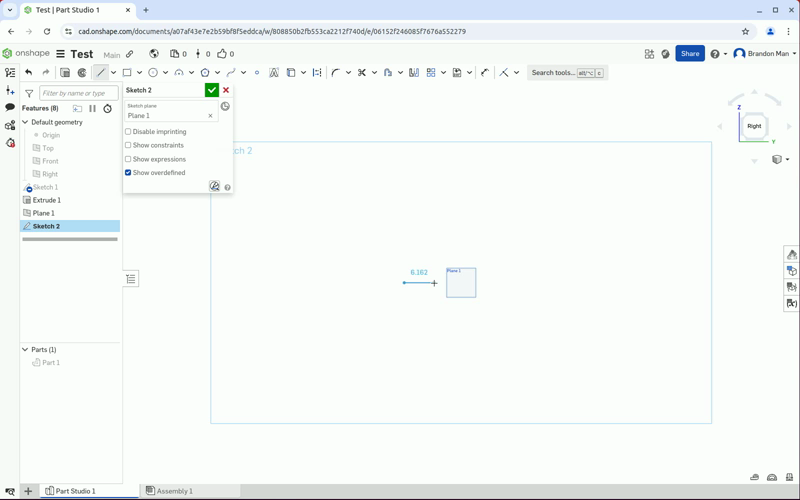
mouse_move(461, 282)
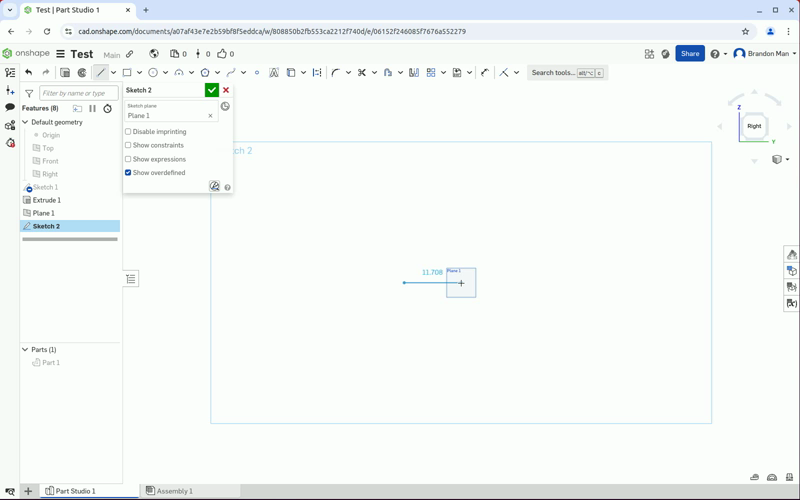
click(461, 282)
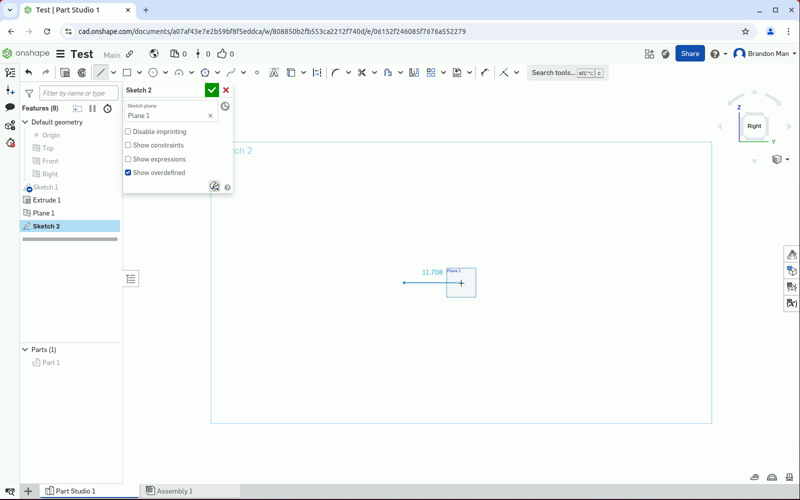
key_up(shift)
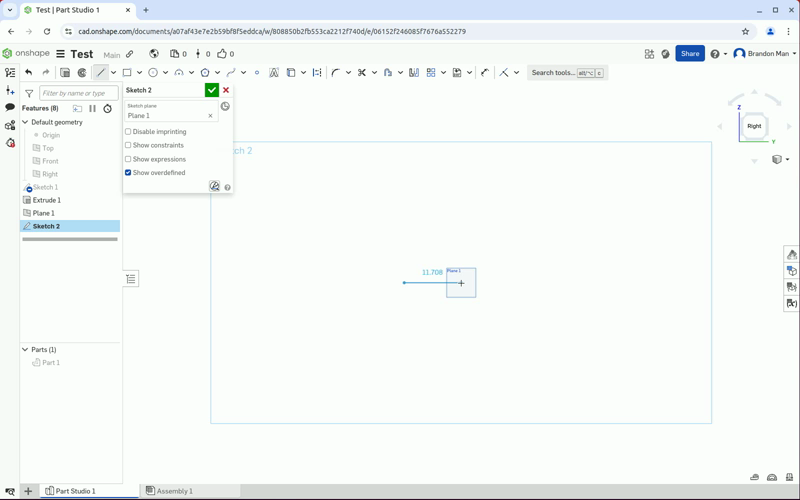
key_down(shift)
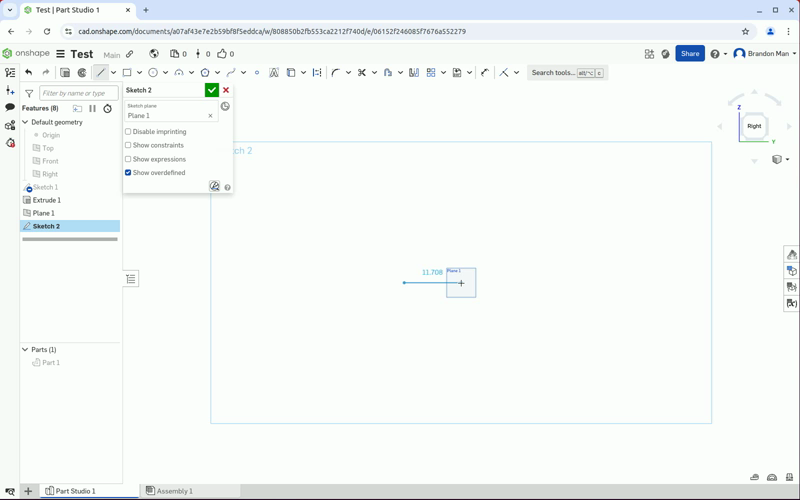
mouse_move(491, 282)
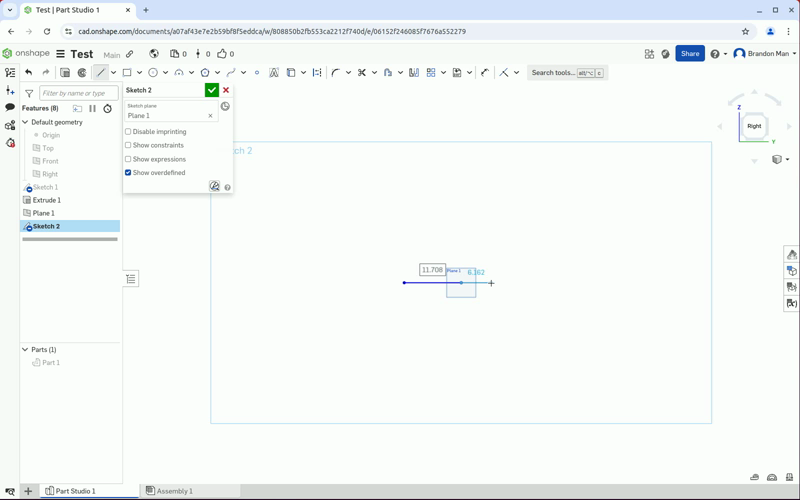
mouse_move(461, 226)
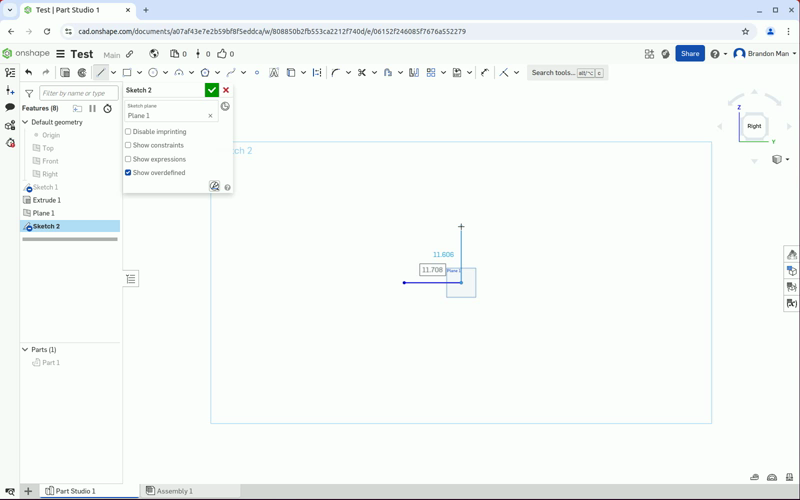
click(461, 226)
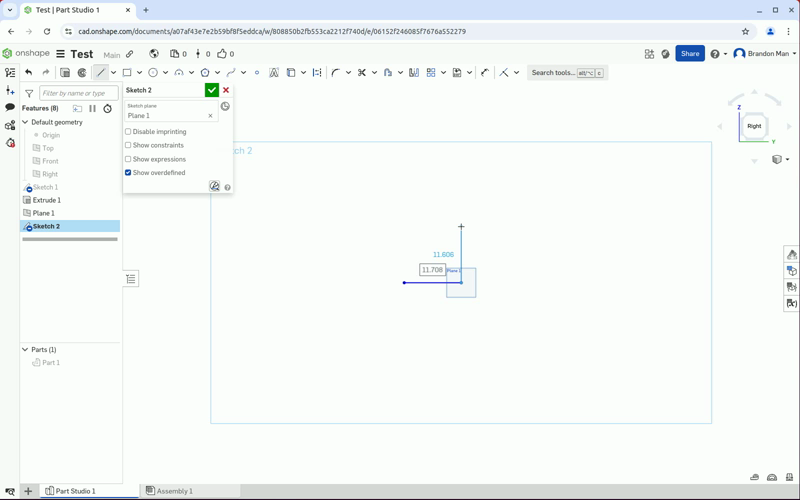
key_up(shift)
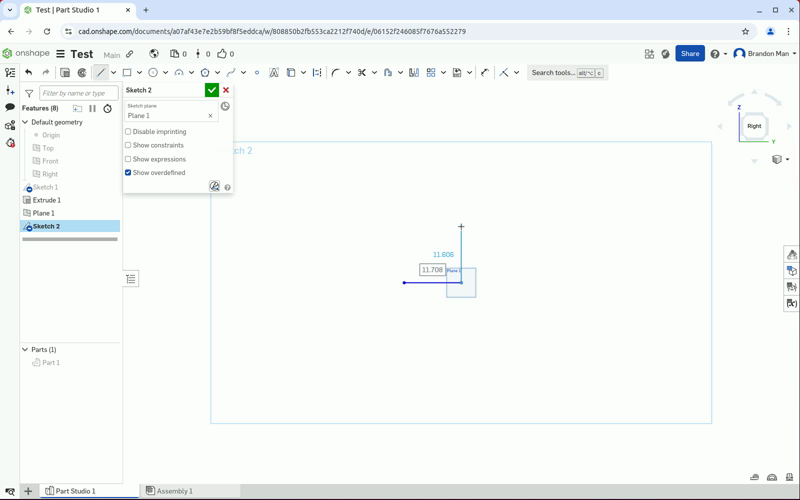
key_down(shift)
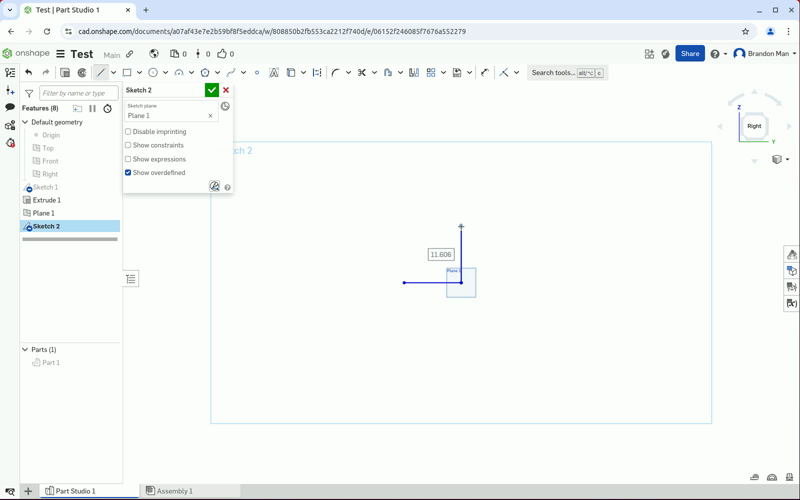
mouse_move(491, 226)
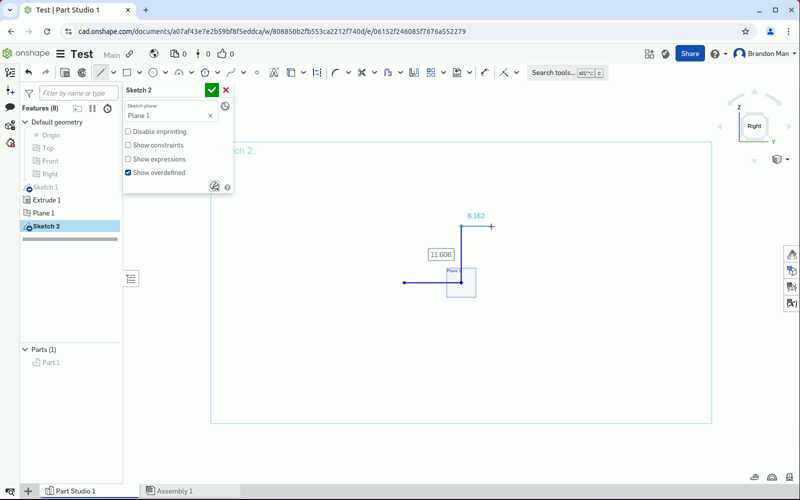
mouse_move(404, 226)
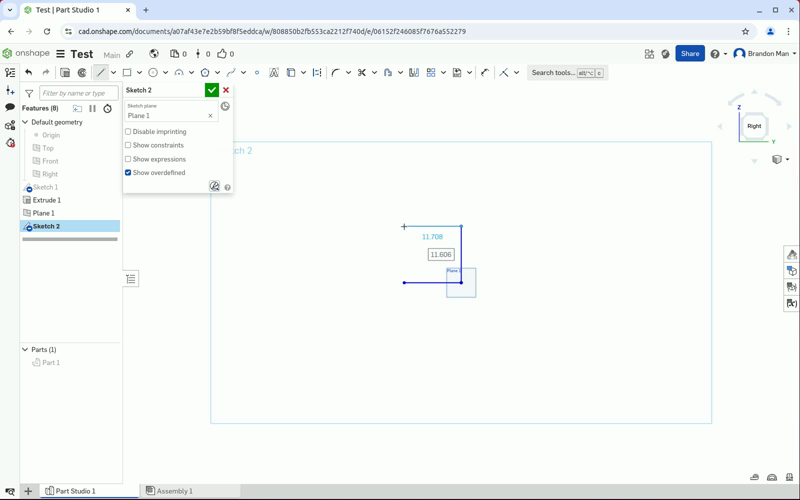
click(404, 226)
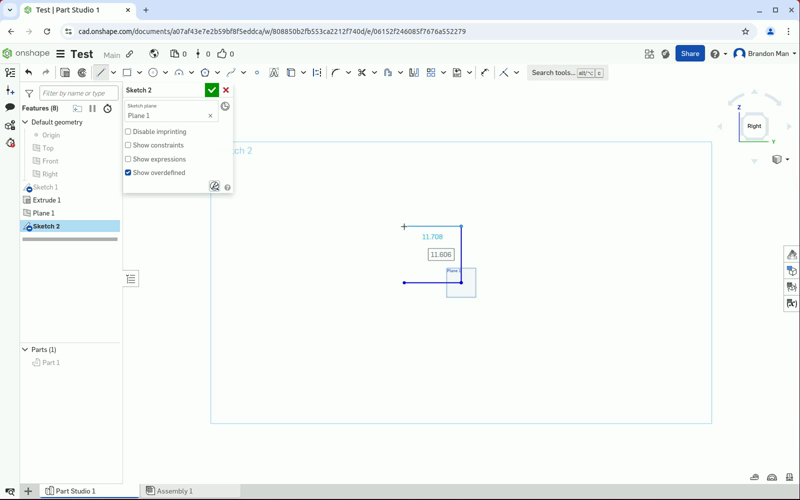
key_up(shift)
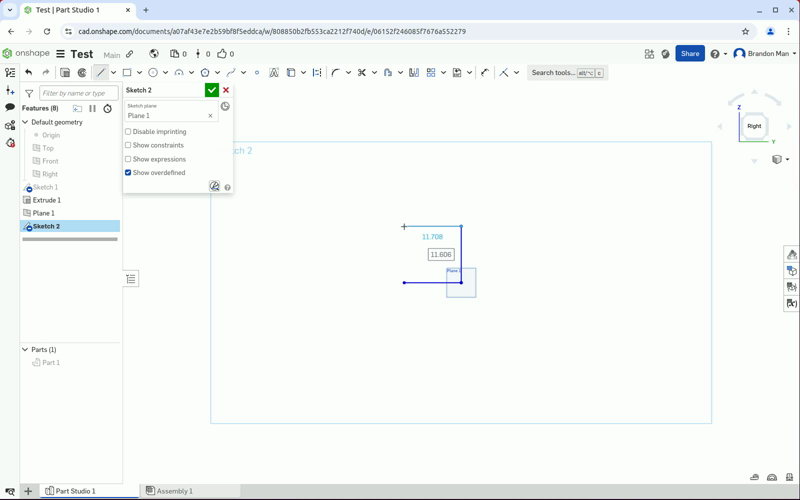
mouse_move(434, 226)
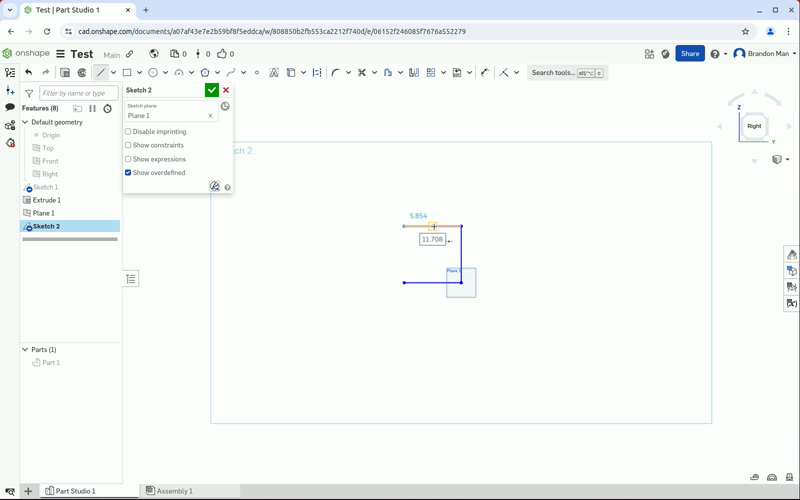
key_down(shift)
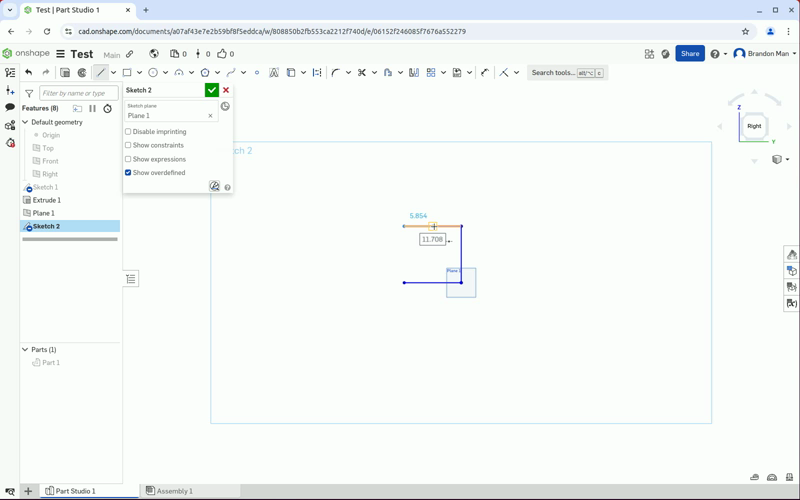
mouse_move(404, 282)
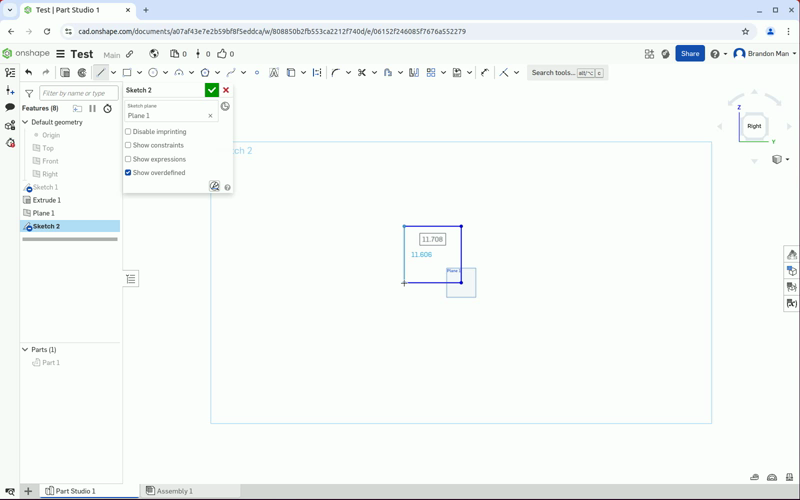
key_up(shift)
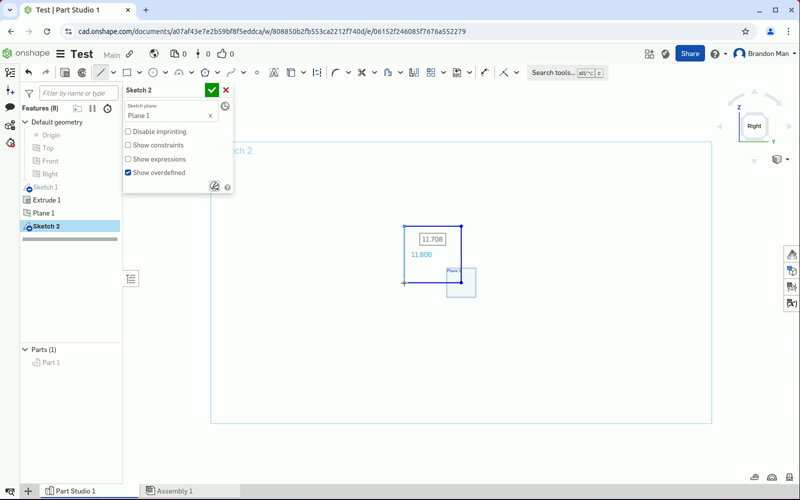
click(404, 282)
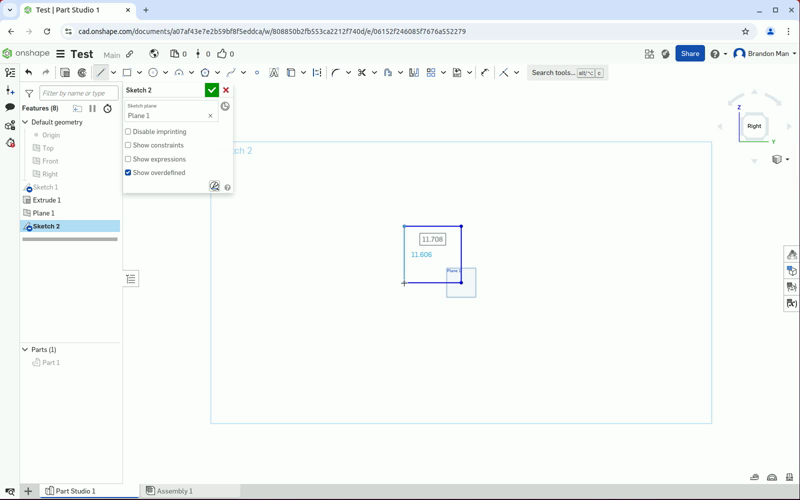
key(esc)
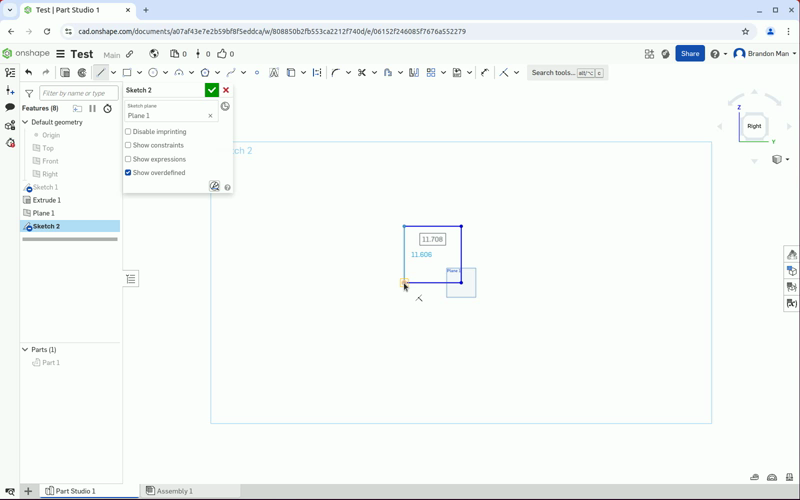
mouse_move(458, 263)
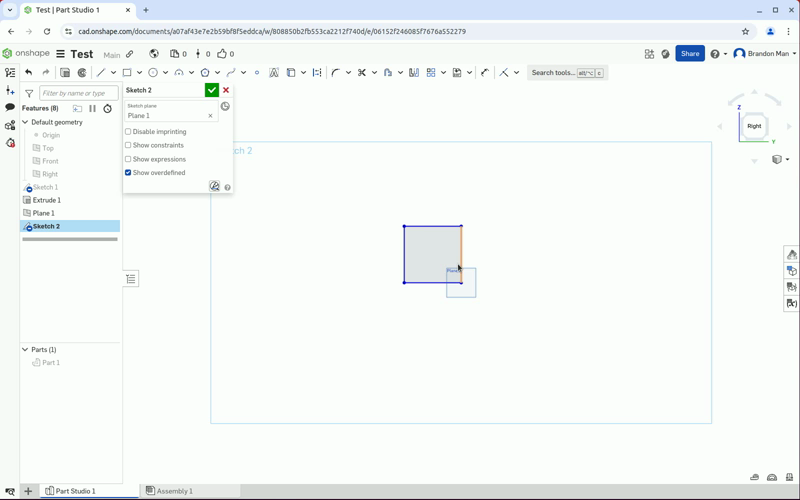
click(458, 263)
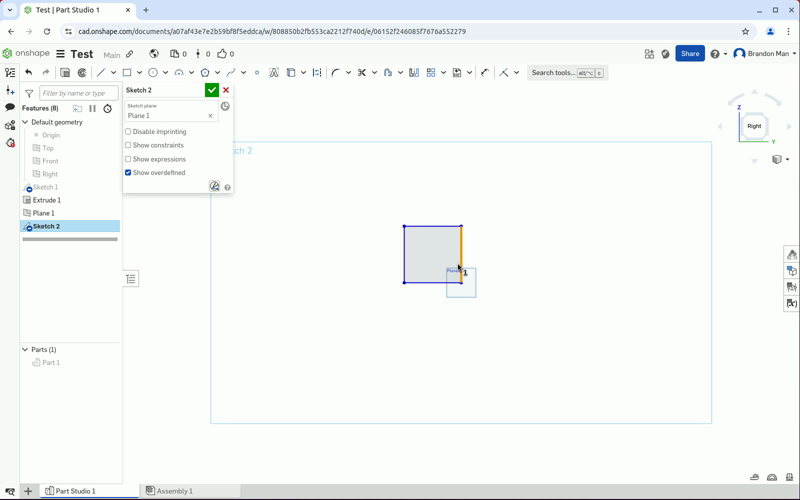
mouse_move(73, 352)
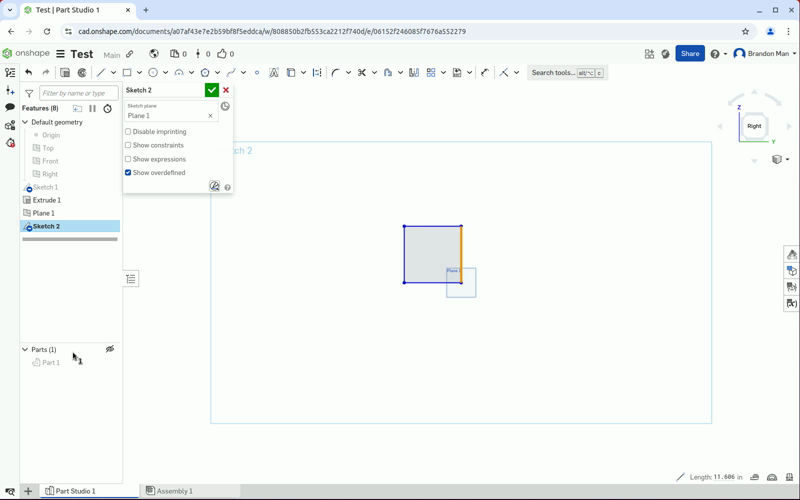
key(shift+y)
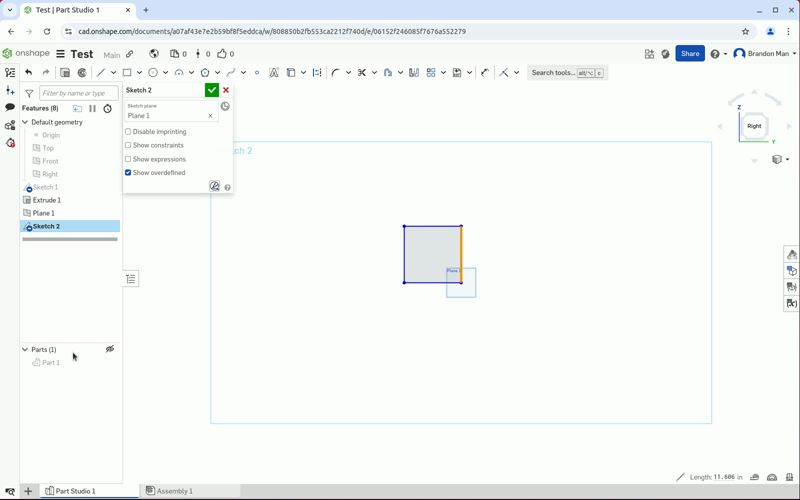
key(shift+e)
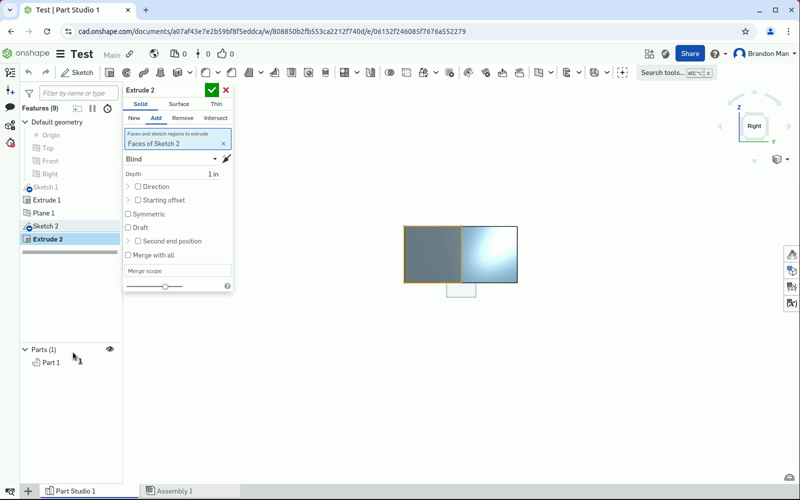
mouse_move(143, 106)
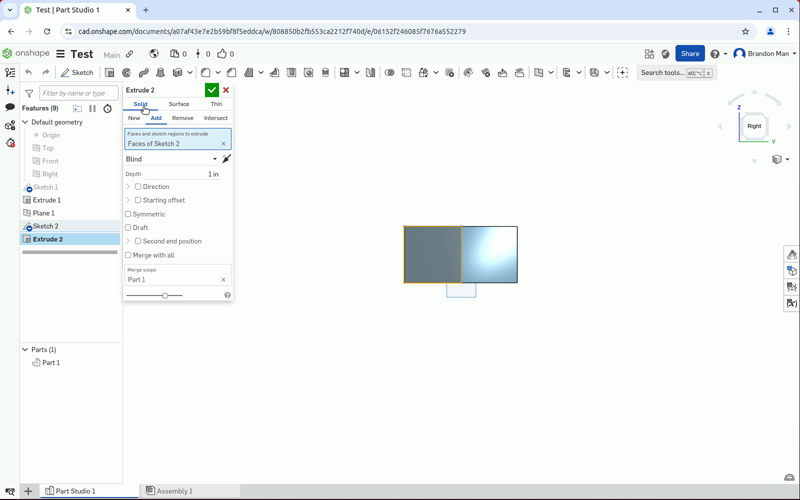
click(143, 106)
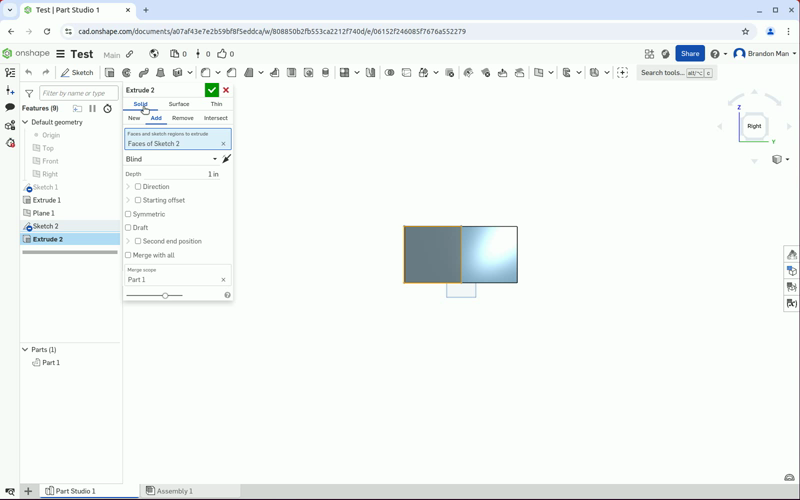
mouse_move(137, 120)
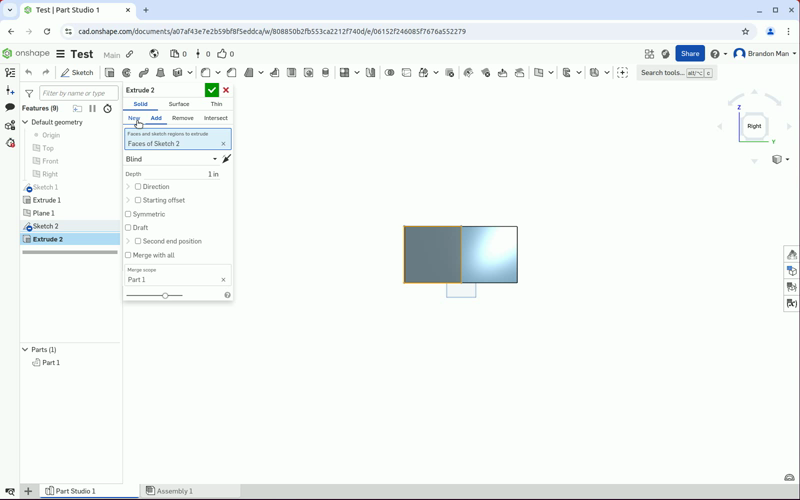
click(137, 120)
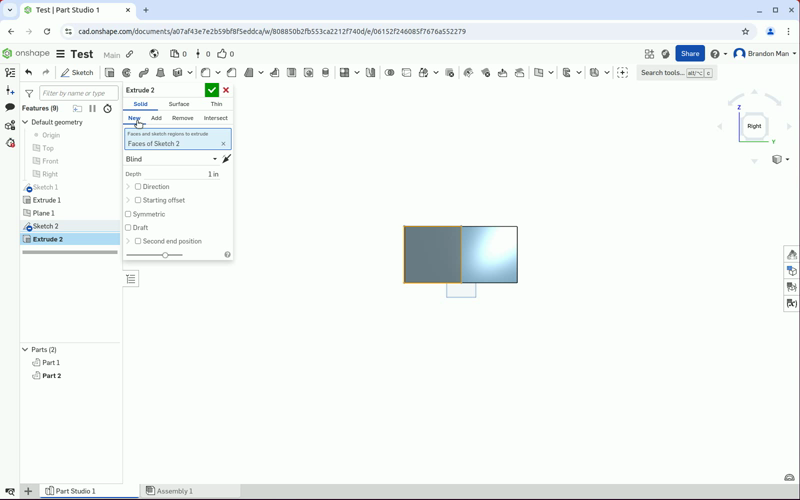
key(tab, 4)
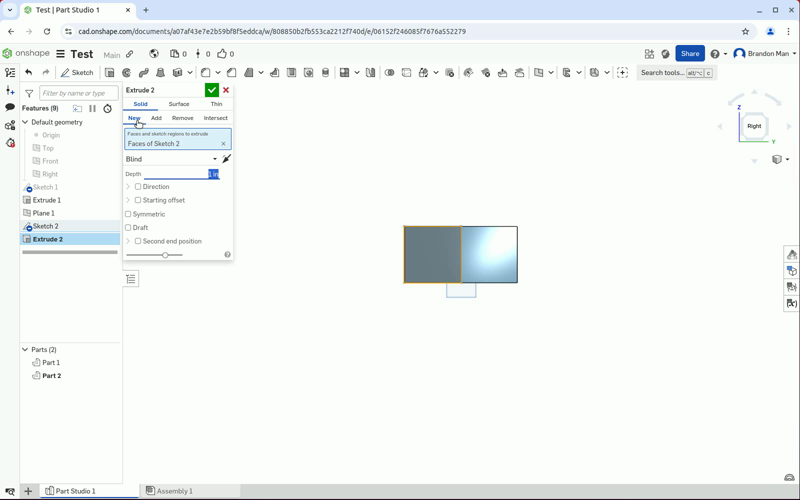
text(-11.554)
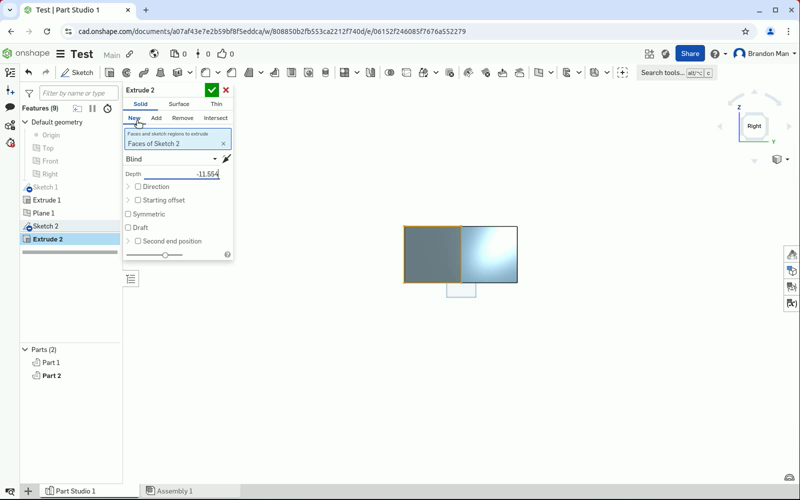
key(enter)
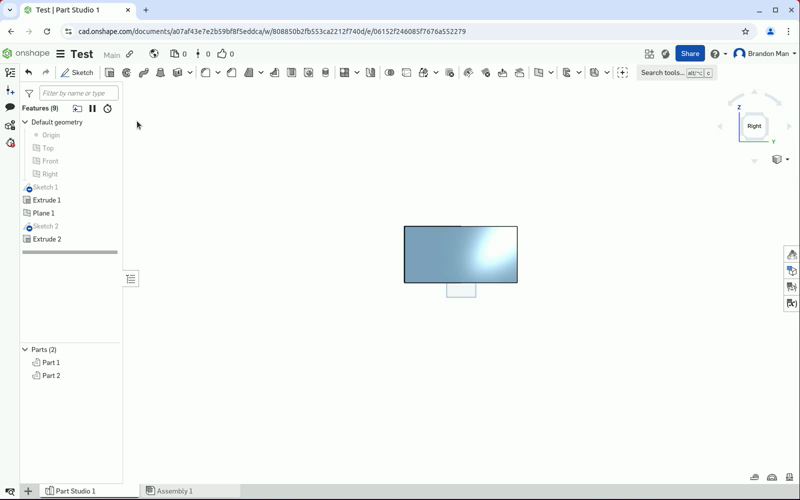
key(shift+h)
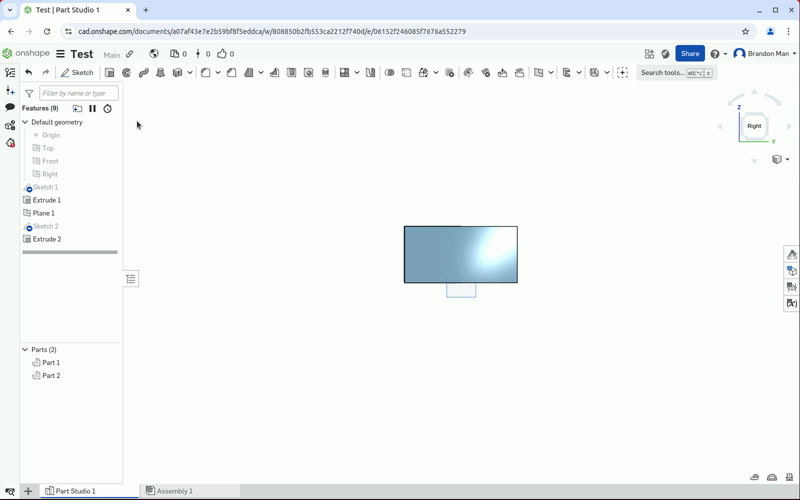
key(shift+h)
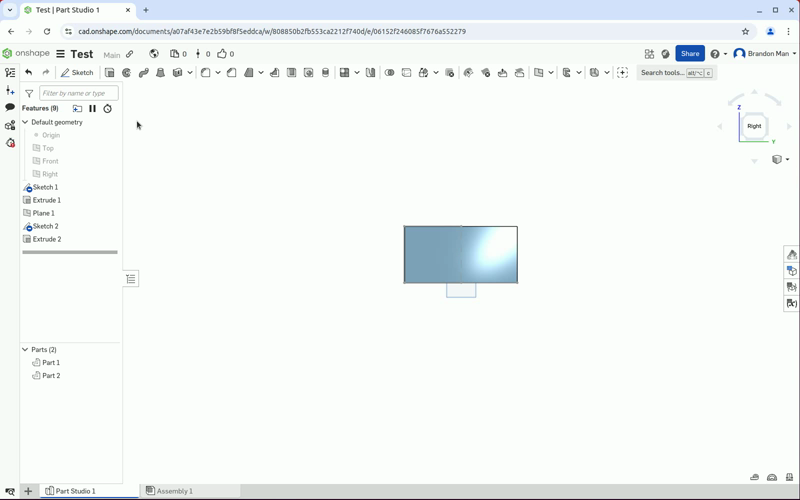
key(shift+7)
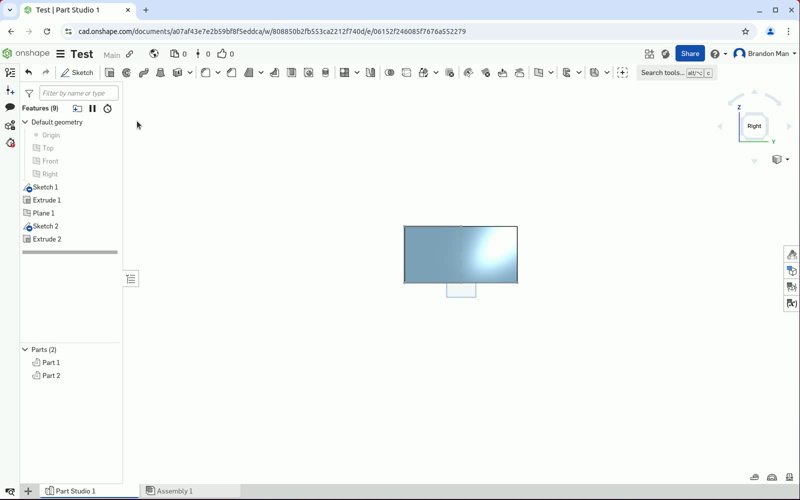
key(right, 2)
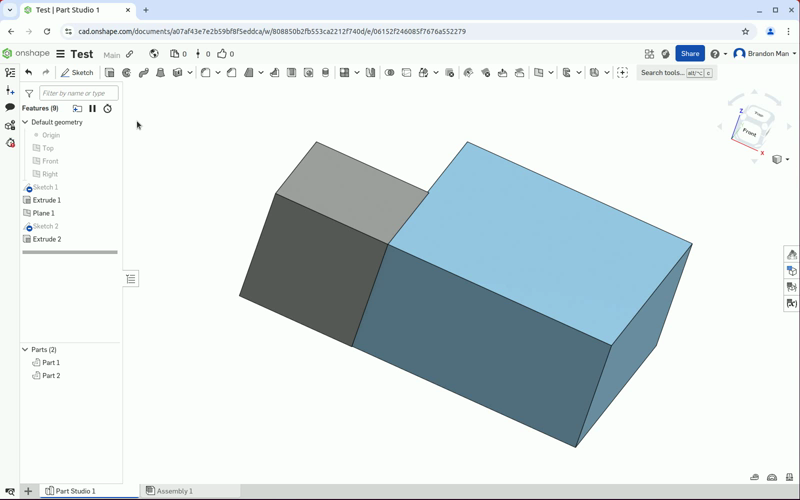
key(down, 2)
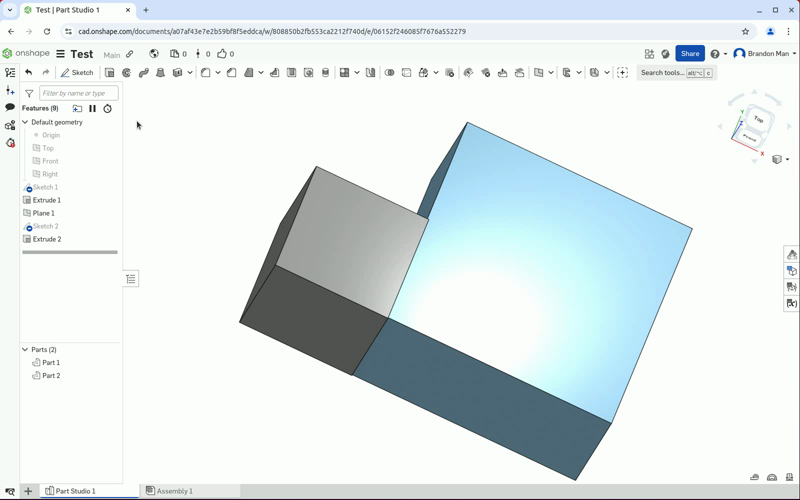
key(up, 2)
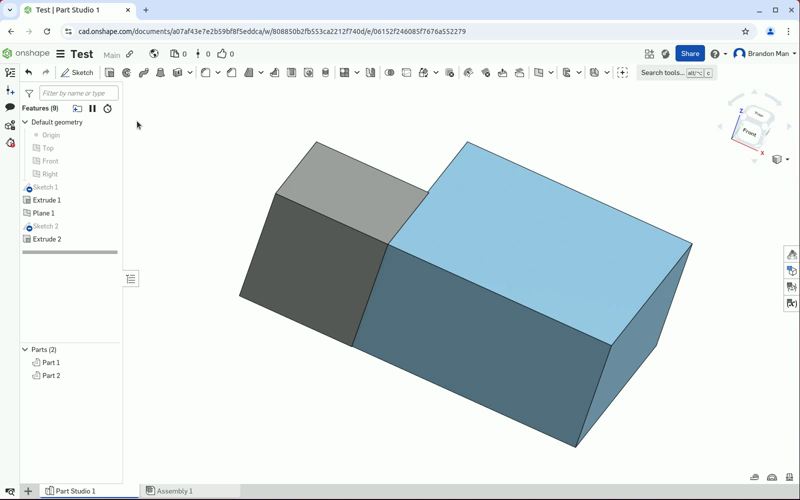
key(left, 2)
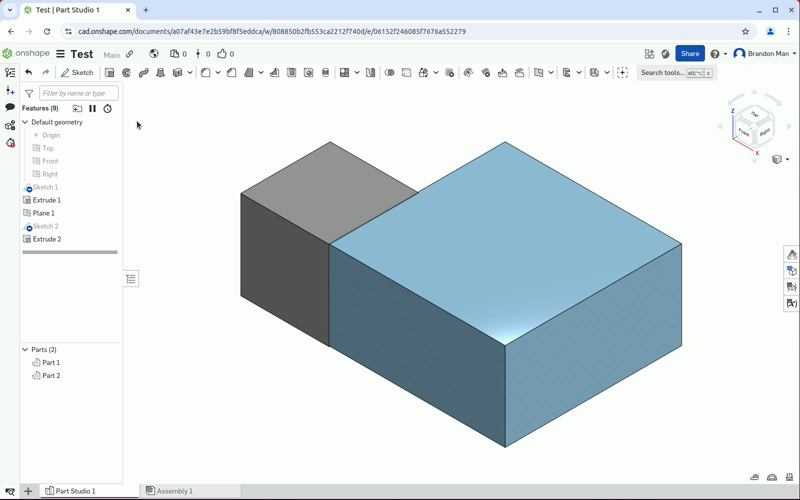
mouse_move(73, 189)
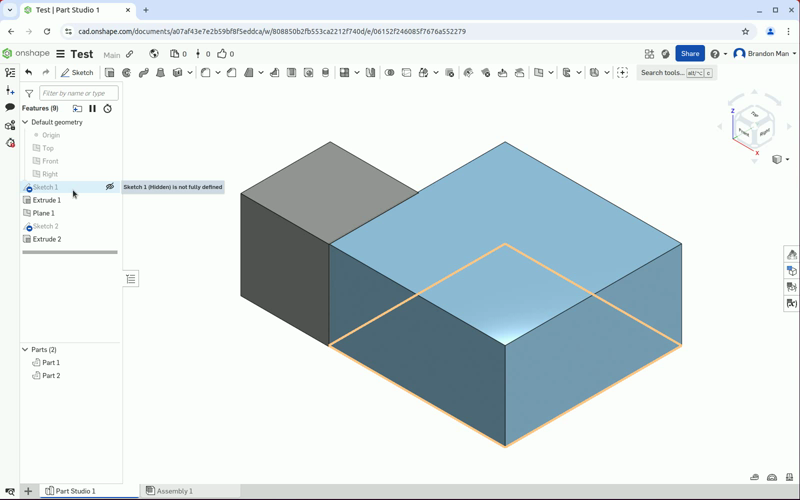
click(73, 189)